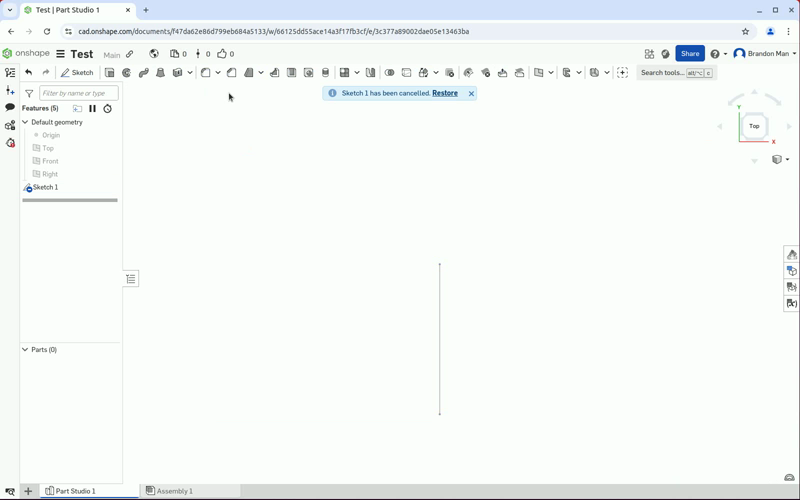
key(shift+h)
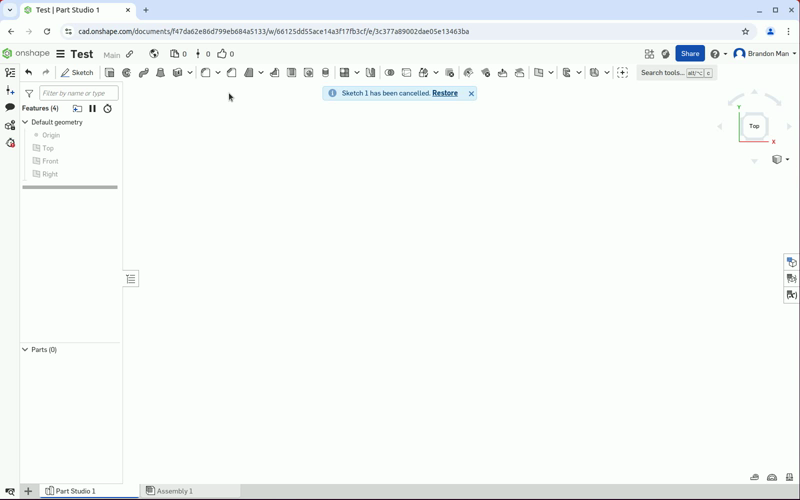
mouse_move(73, 352)
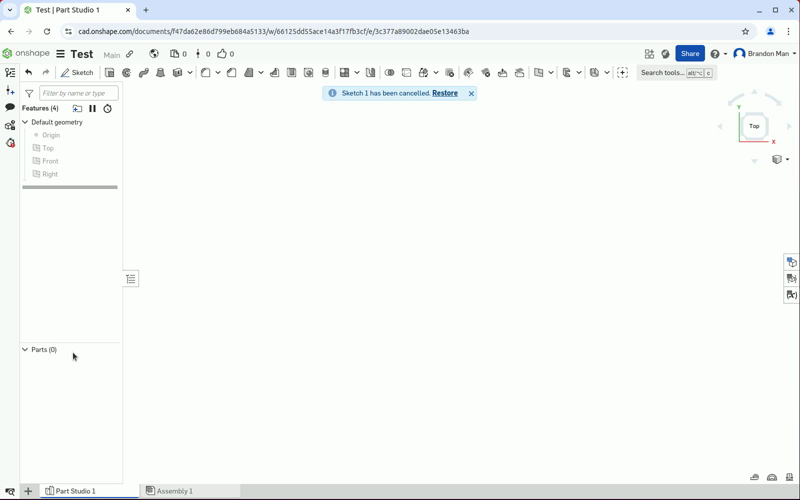
key(y)
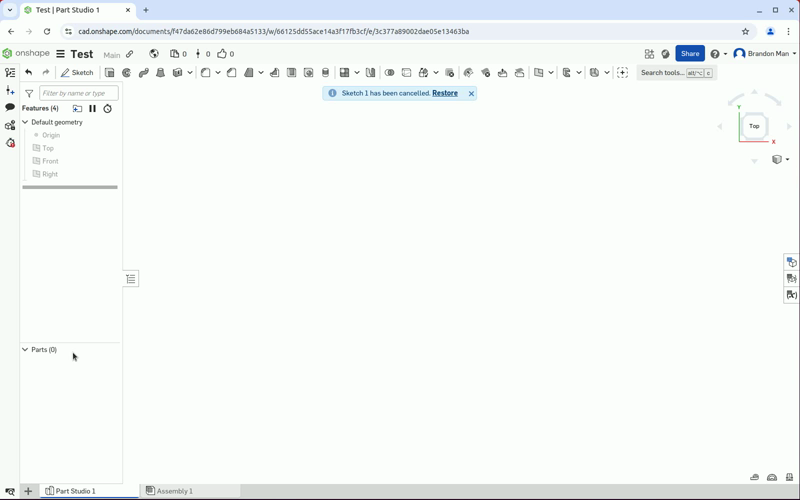
key(shift+p)
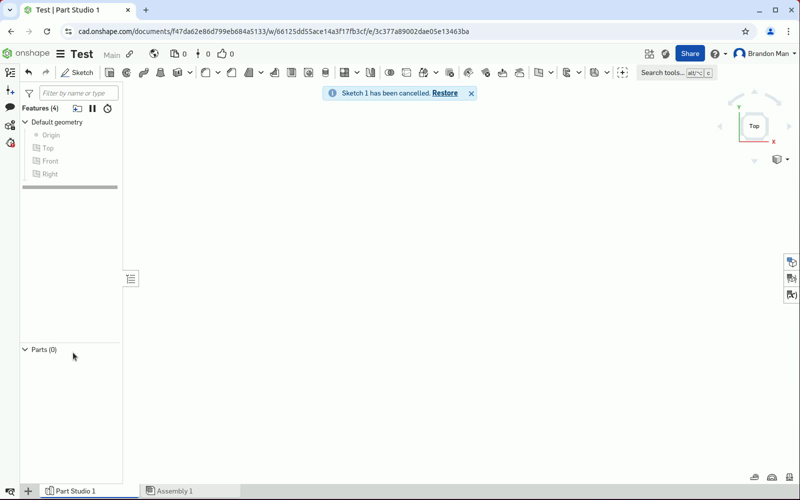
key(space)
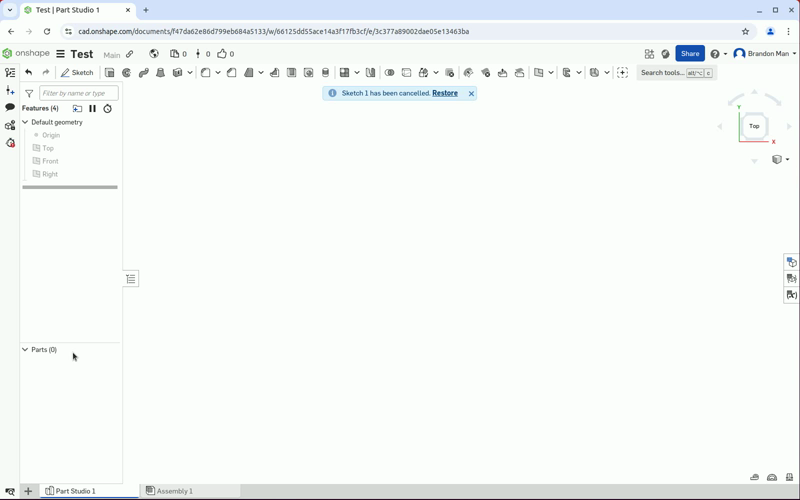
key_down(shift)
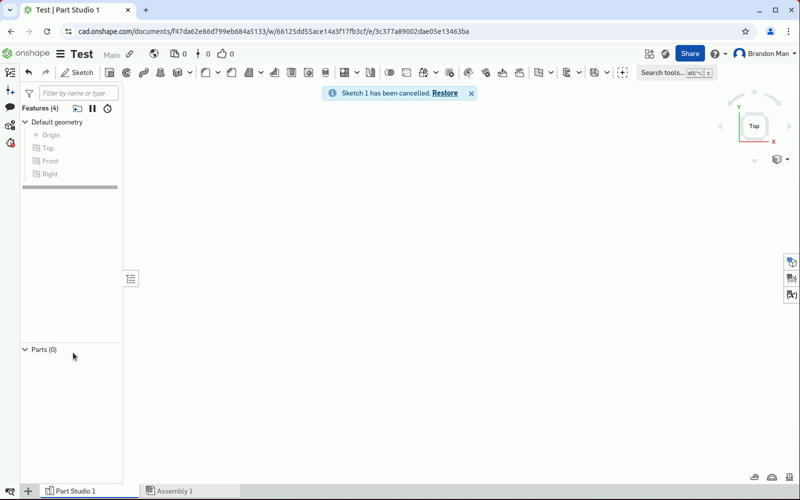
key(up)
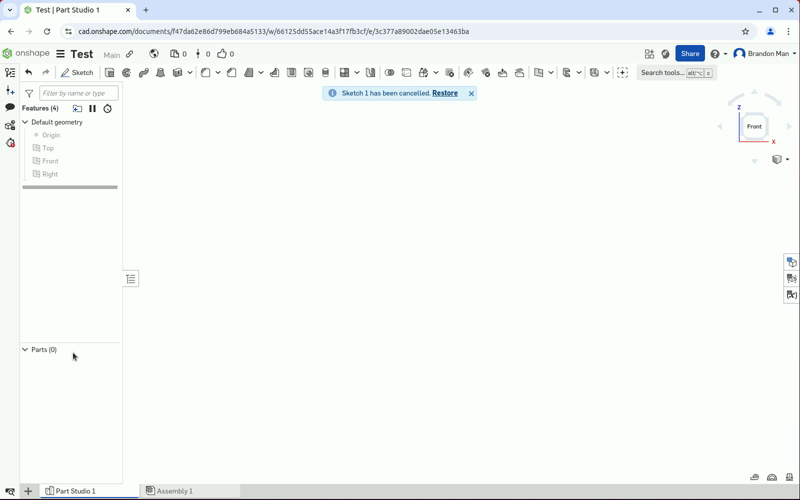
key_up(shift)
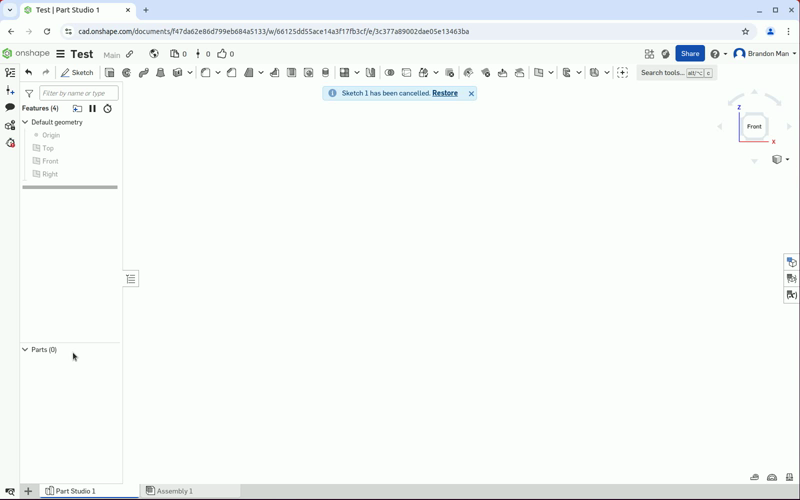
mouse_move(73, 352)
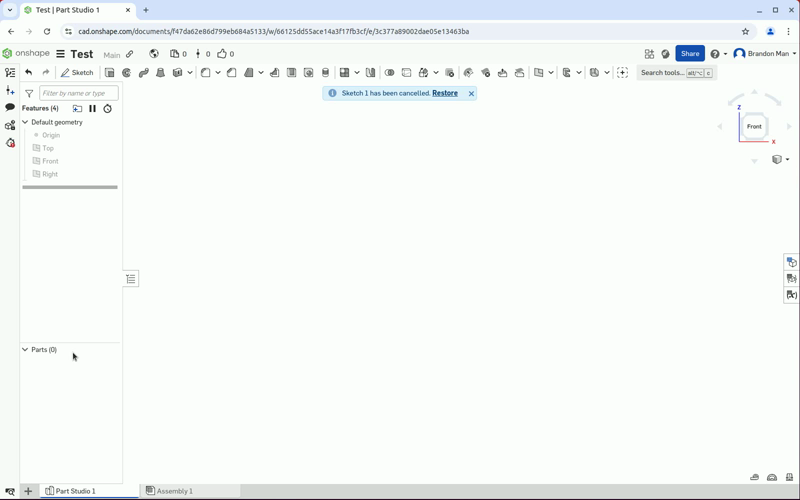
key(shift+y)
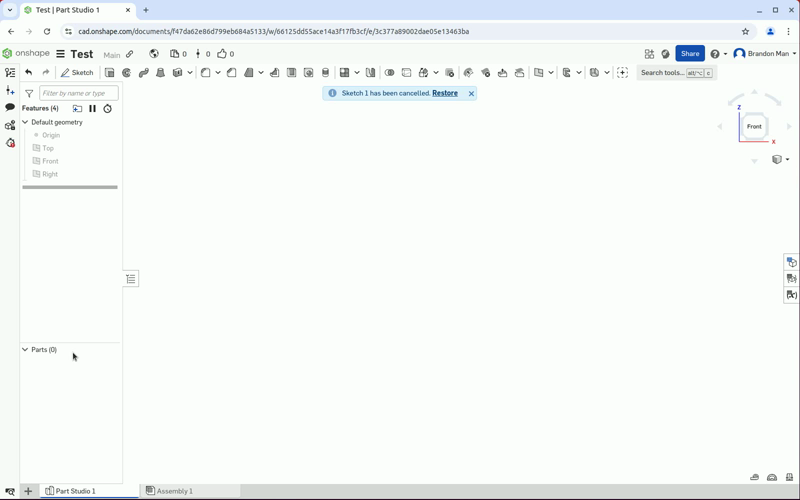
key(shift+s)
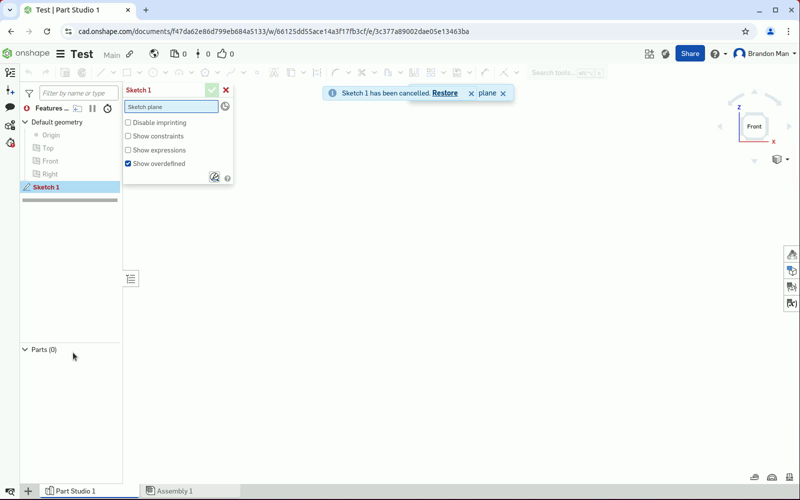
mouse_move(73, 163)
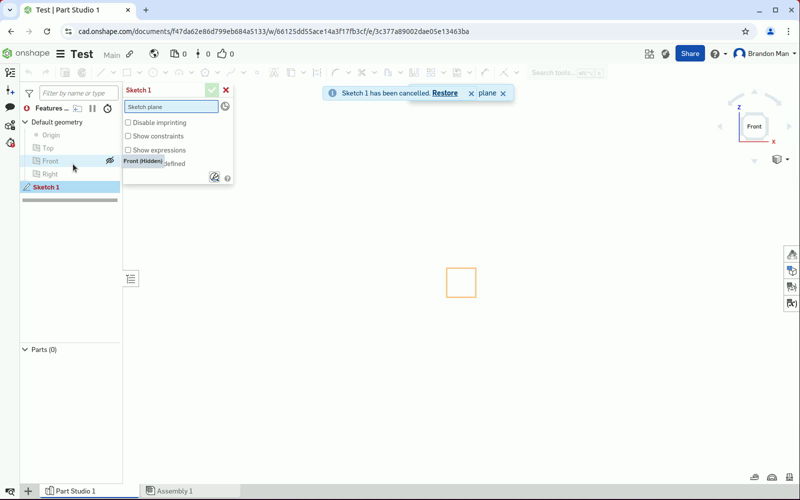
click(73, 163)
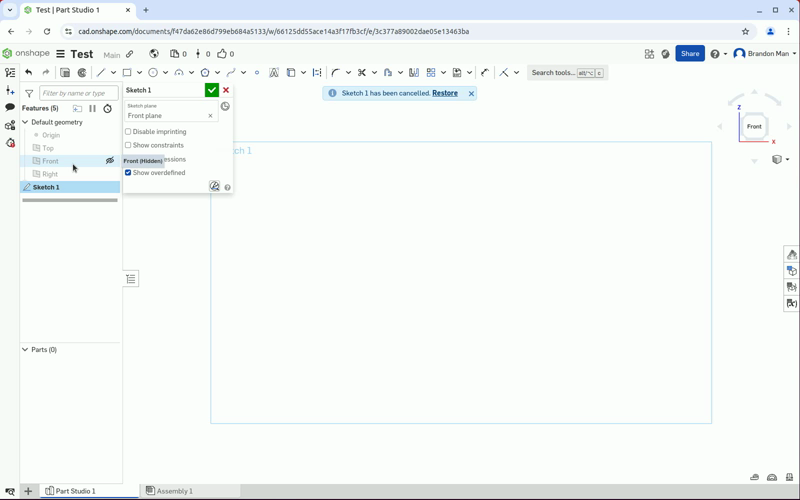
mouse_move(73, 352)
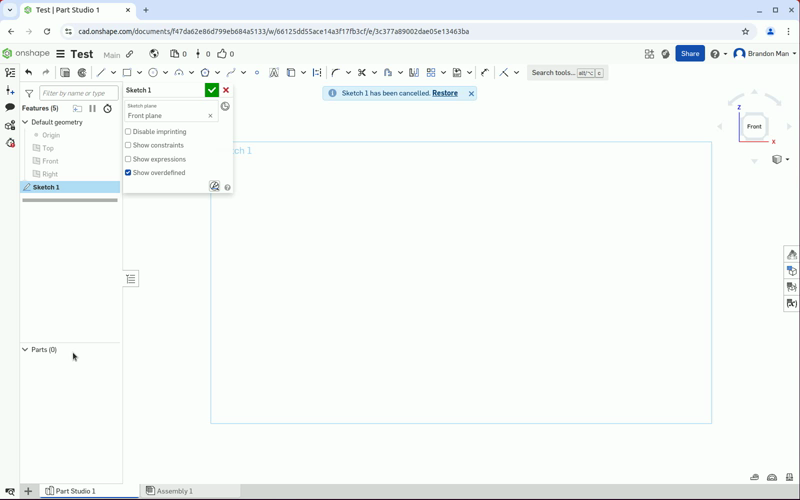
key(y)
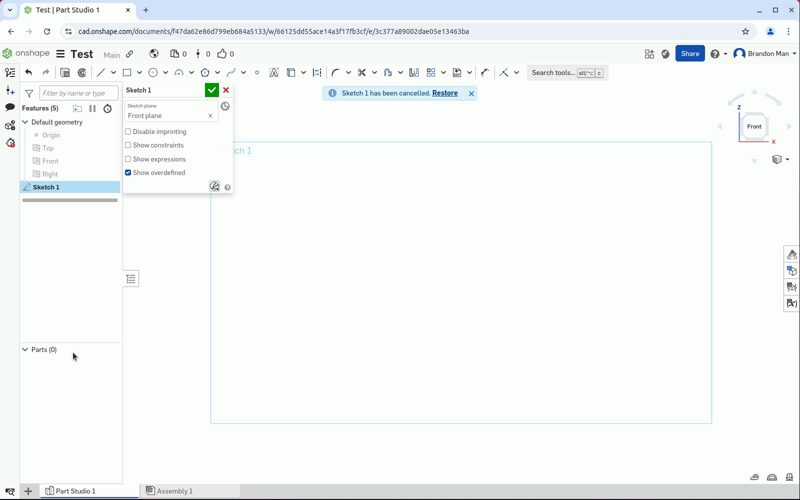
key(l)
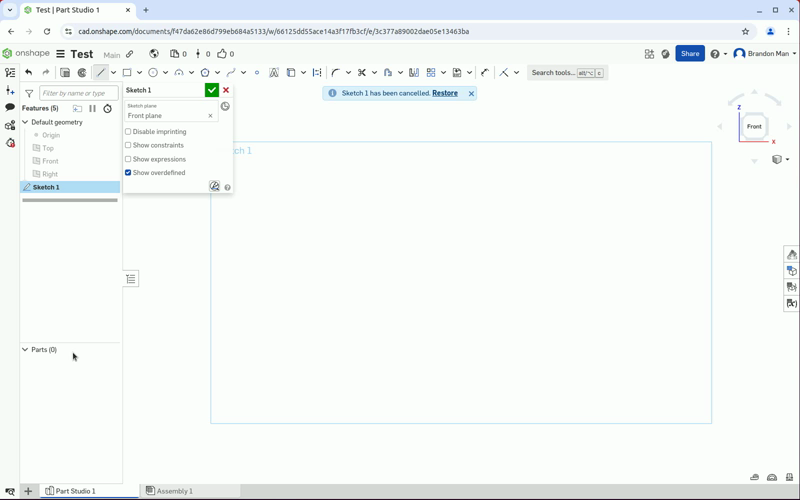
key_down(shift)
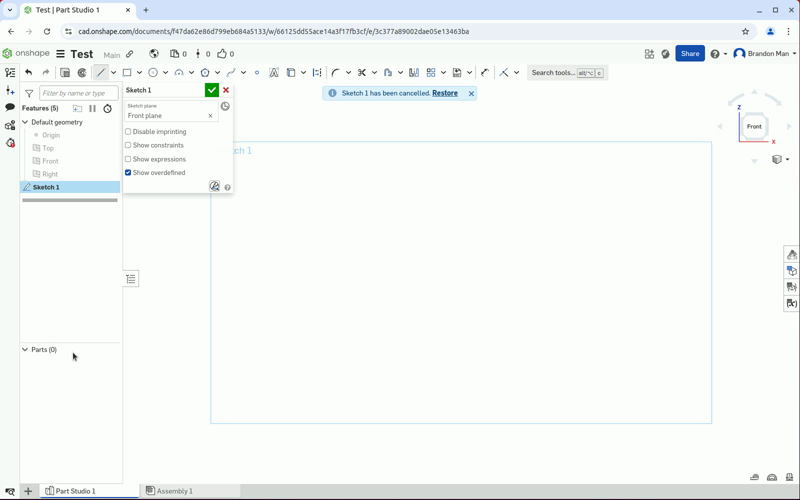
mouse_move(356, 257)
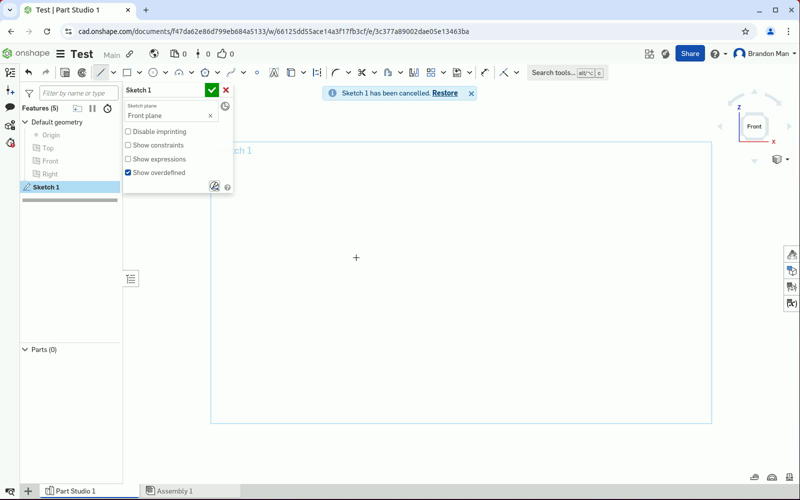
click(356, 257)
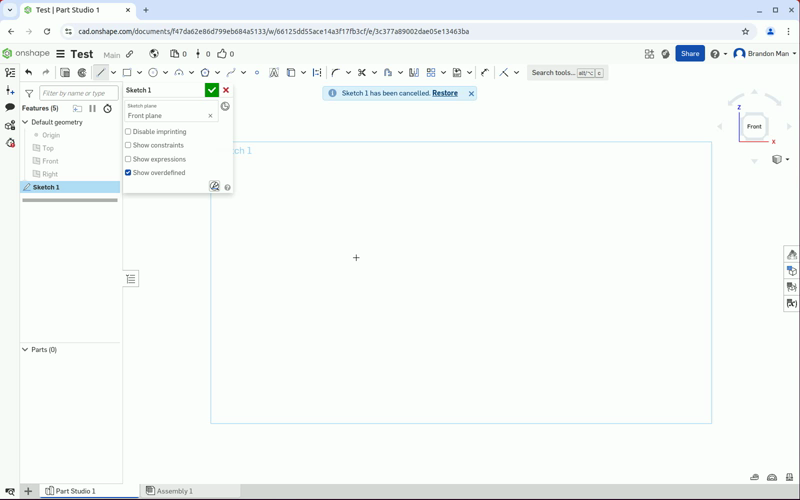
key_up(shift)
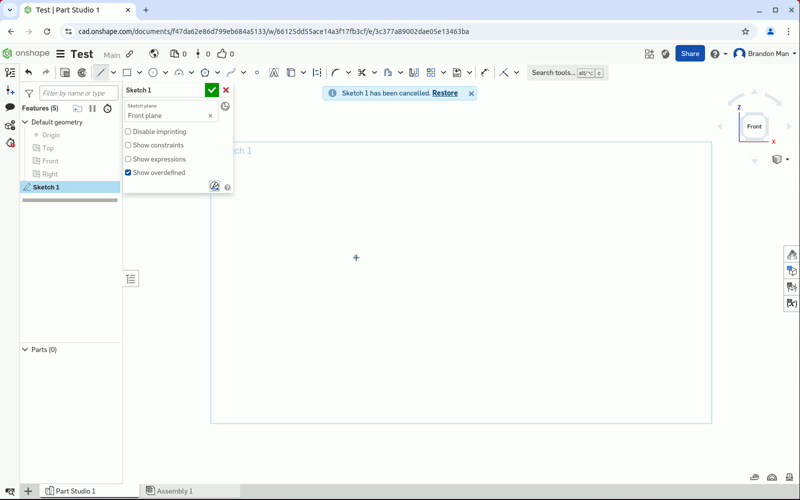
key_down(shift)
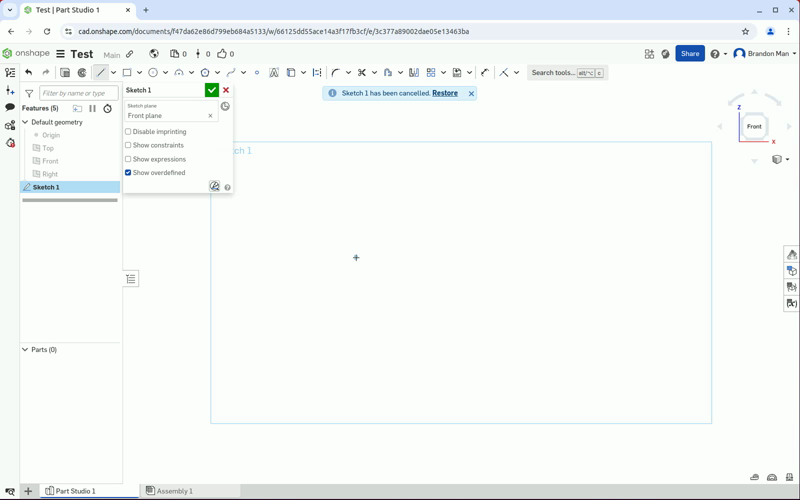
mouse_move(443, 257)
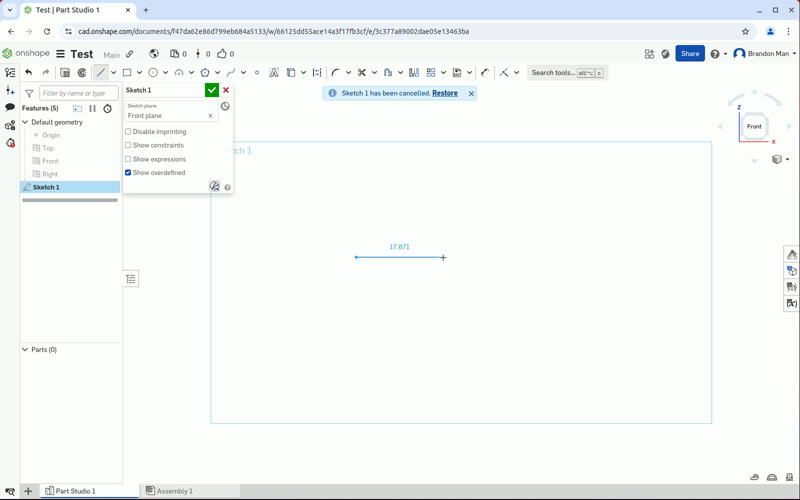
click(443, 257)
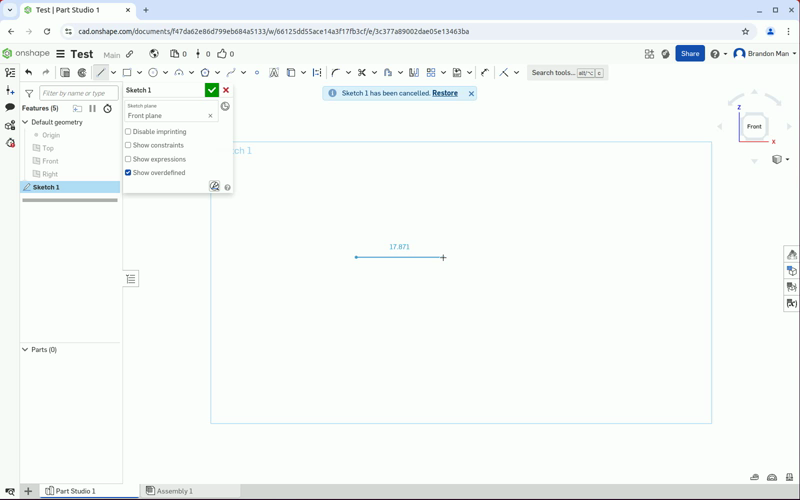
key_up(shift)
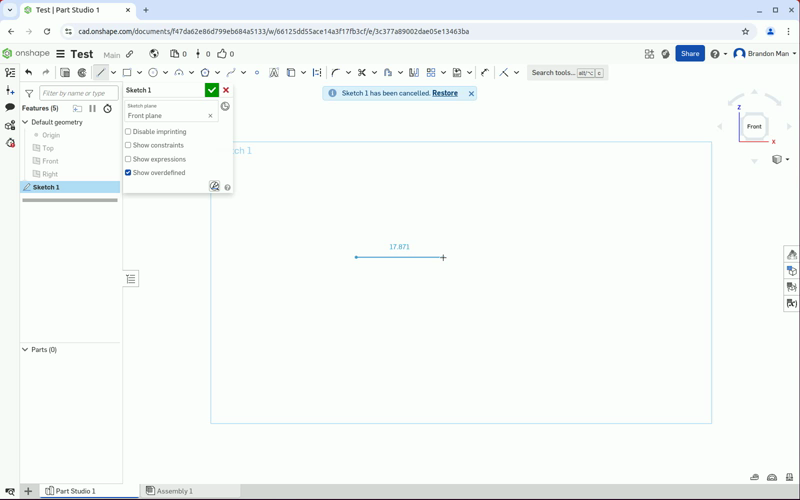
key_down(shift)
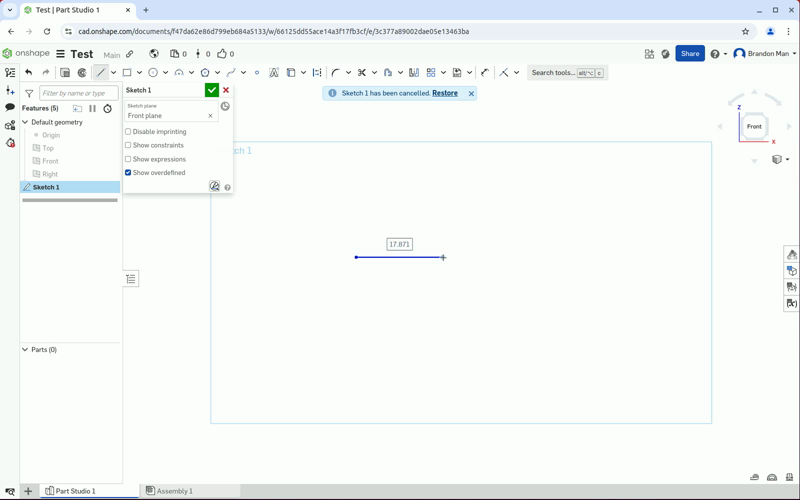
mouse_move(443, 170)
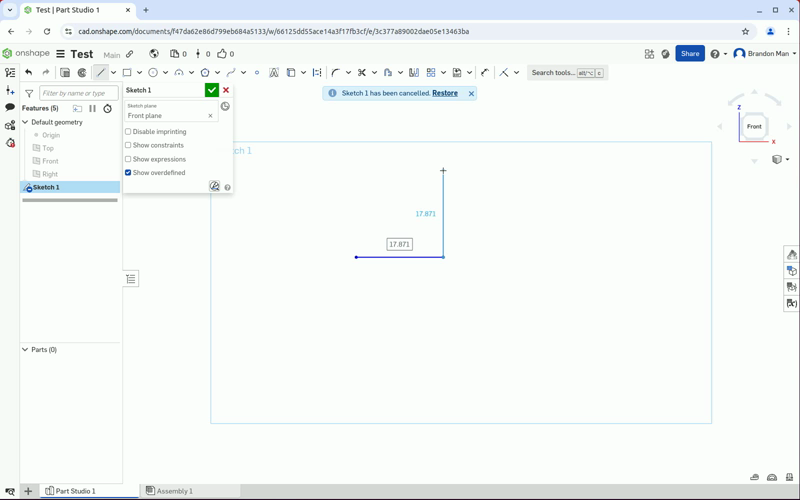
click(443, 170)
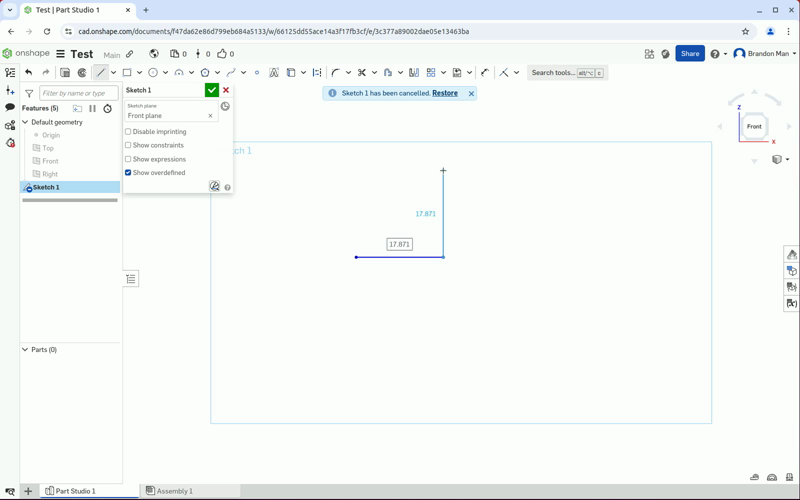
key_up(shift)
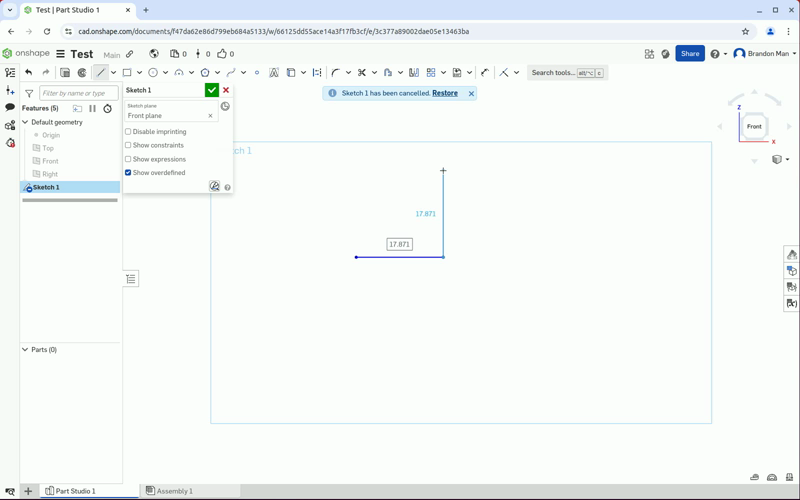
key_down(shift)
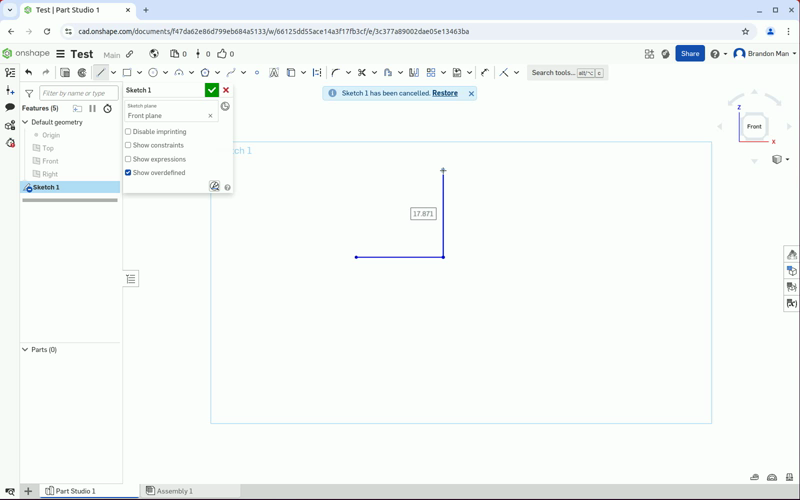
mouse_move(356, 170)
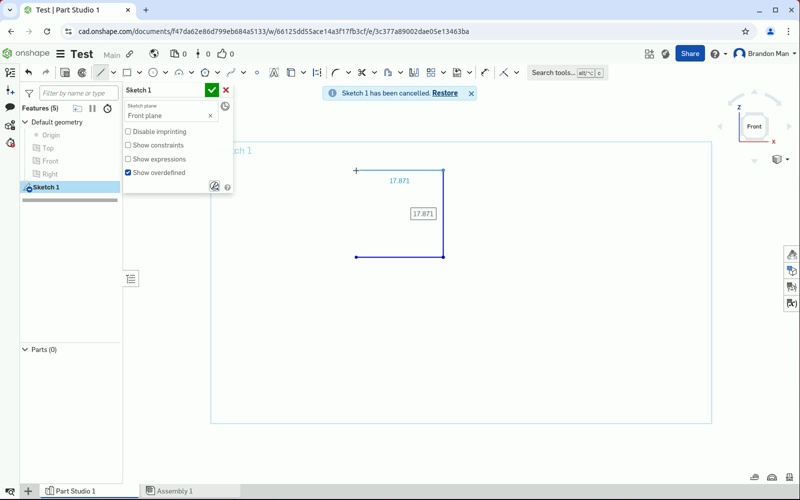
click(356, 170)
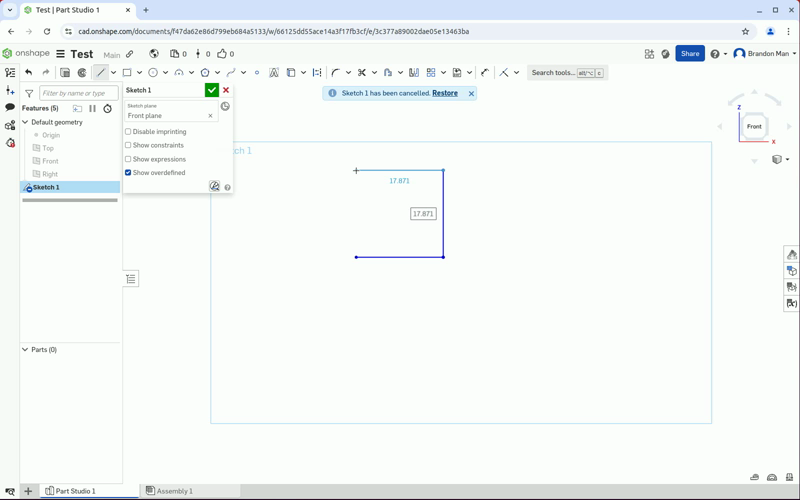
key_up(shift)
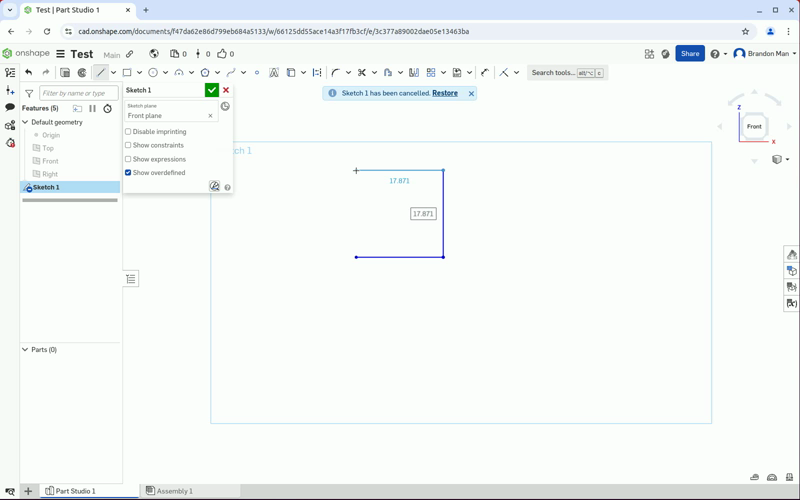
key_down(shift)
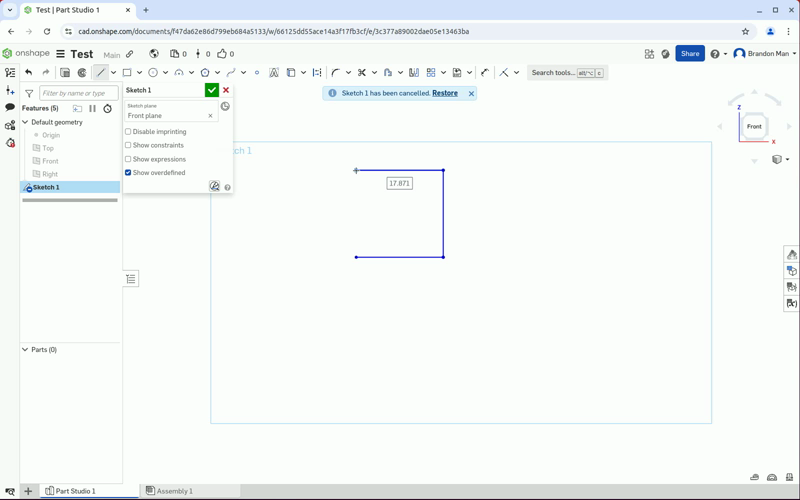
mouse_move(356, 257)
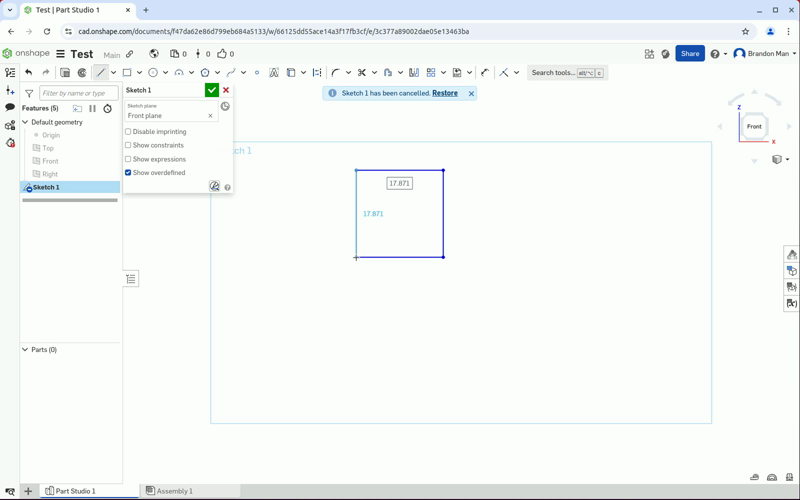
key_up(shift)
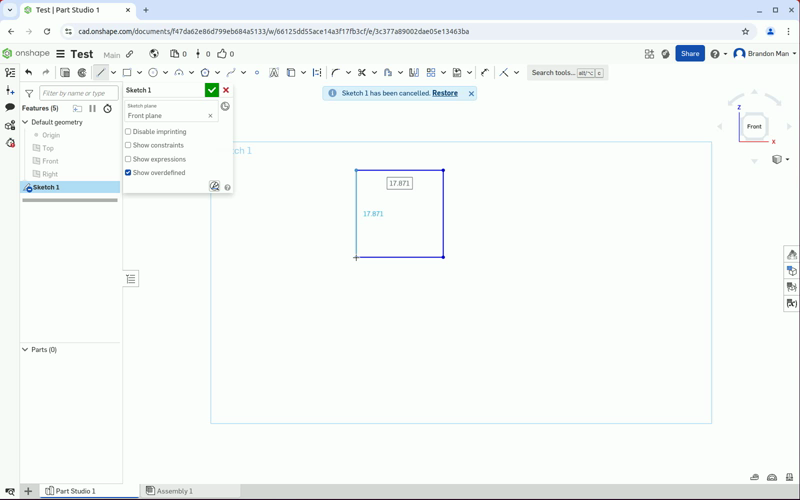
click(356, 257)
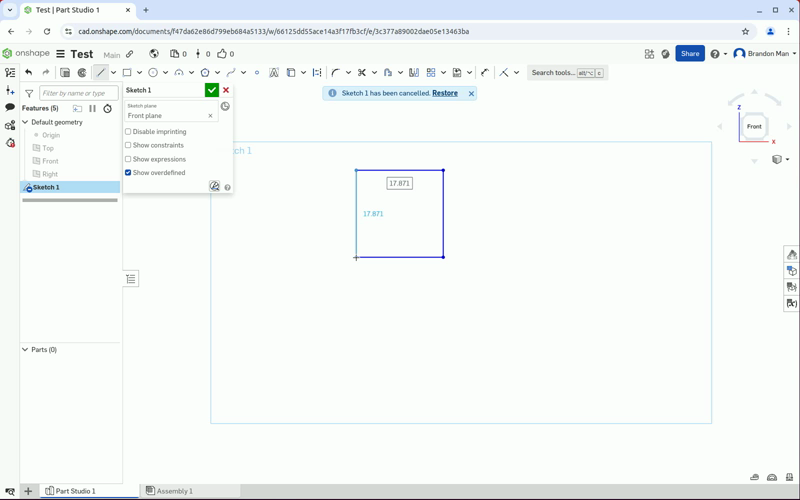
key(esc)
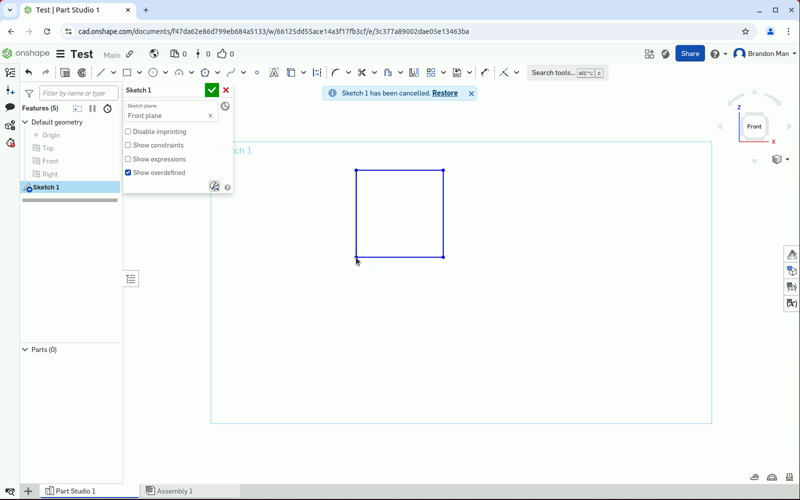
mouse_move(382, 229)
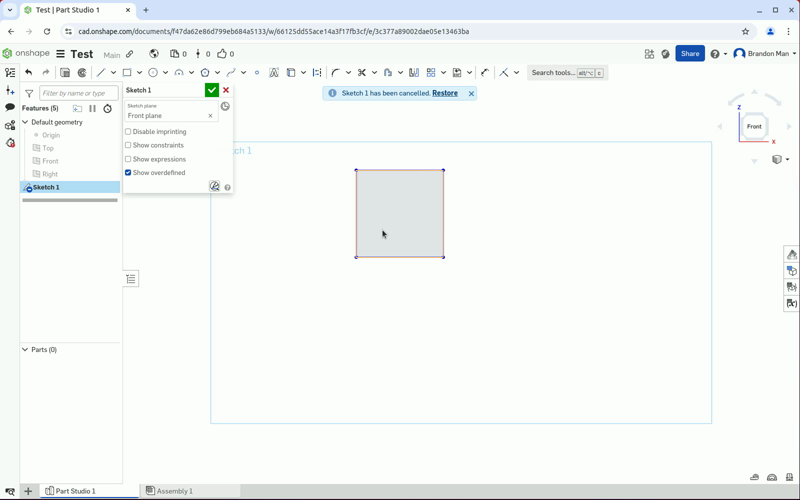
click(382, 229)
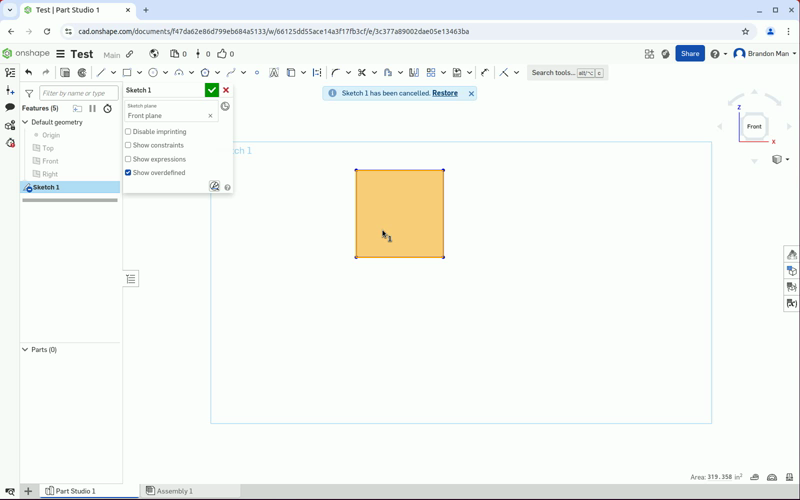
mouse_move(73, 352)
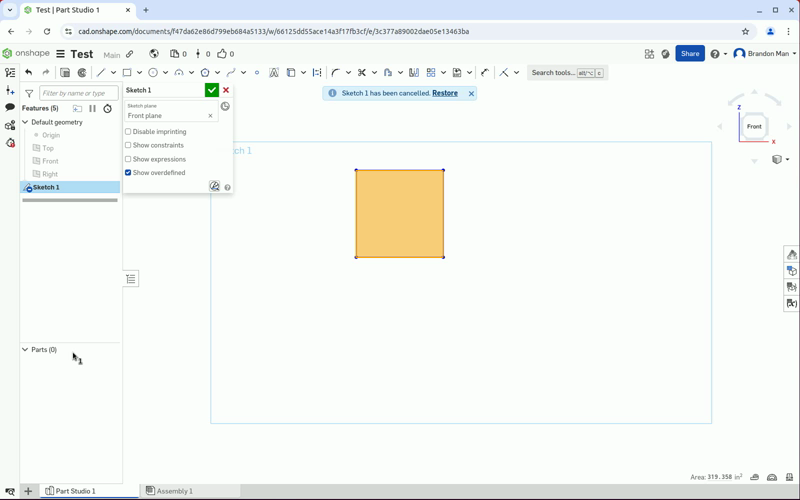
key(shift+y)
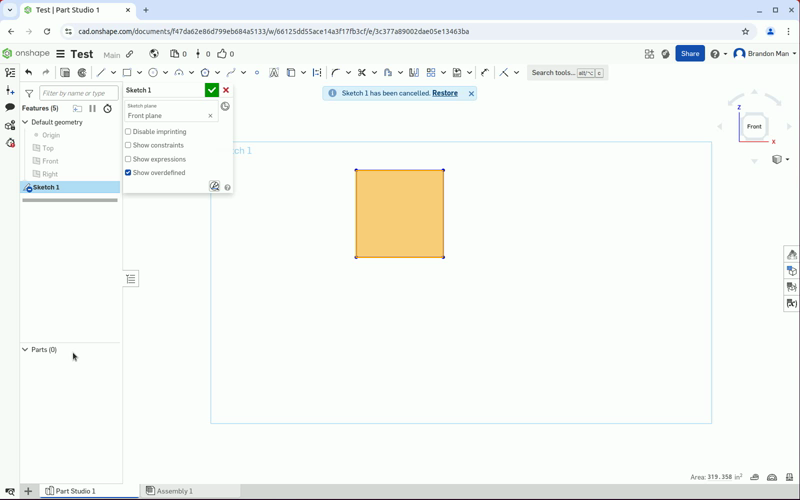
key(shift+e)
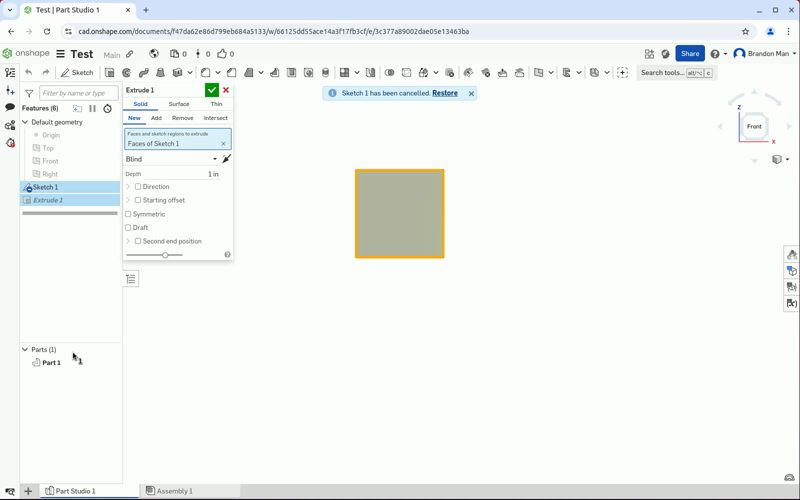
mouse_move(143, 106)
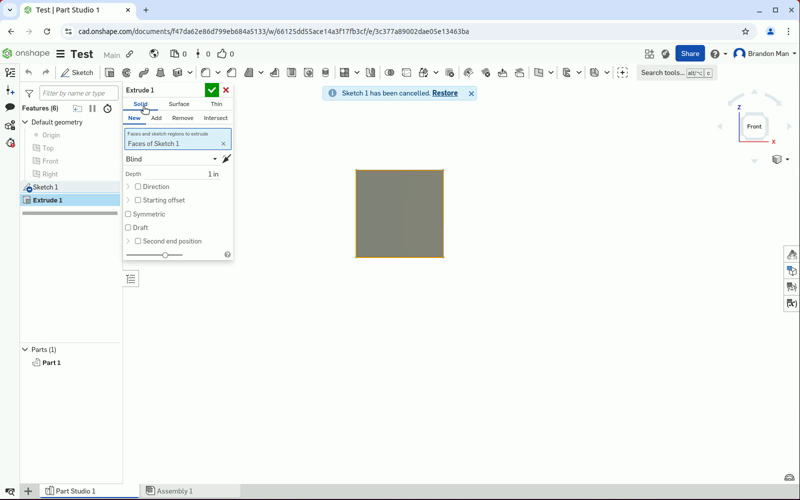
click(143, 106)
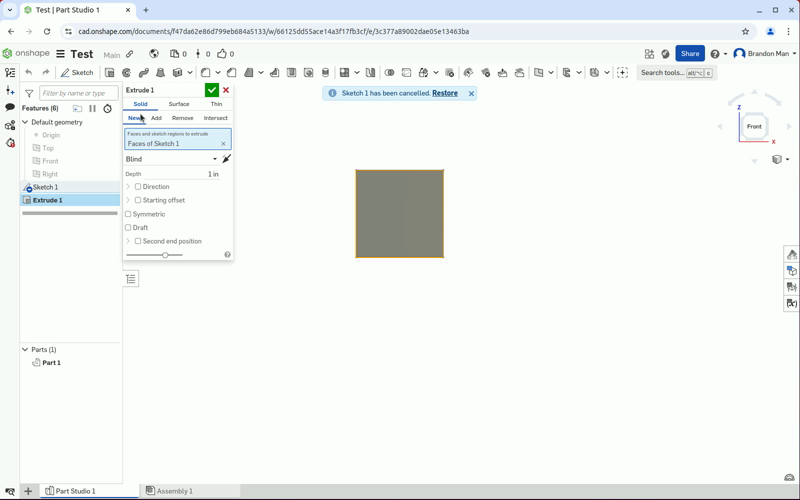
mouse_move(137, 120)
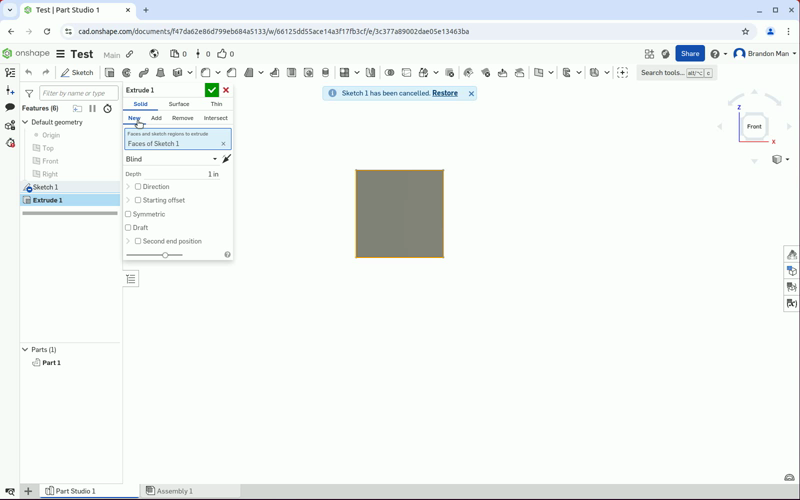
click(137, 120)
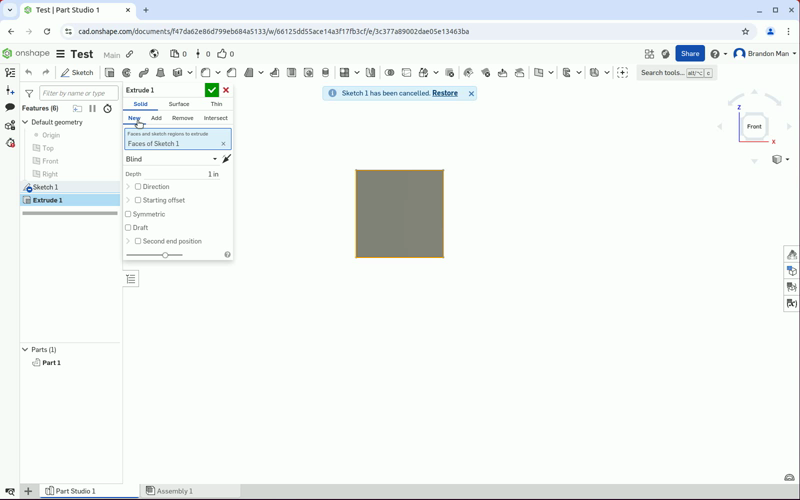
key(tab, 4)
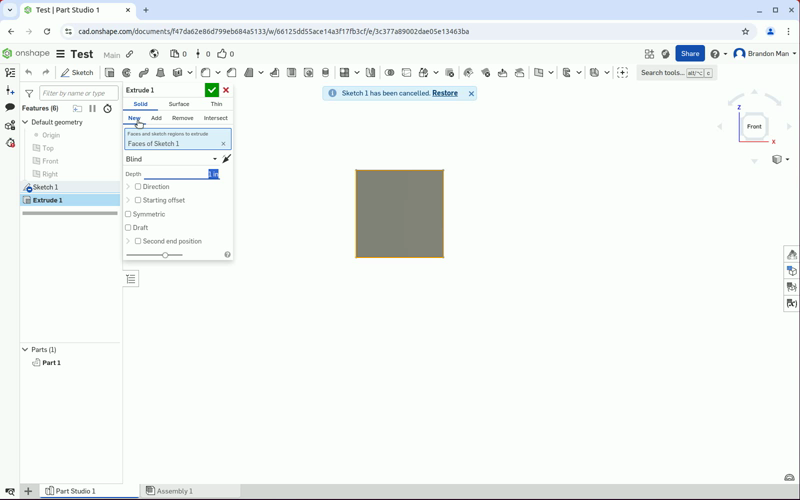
text(17.813)
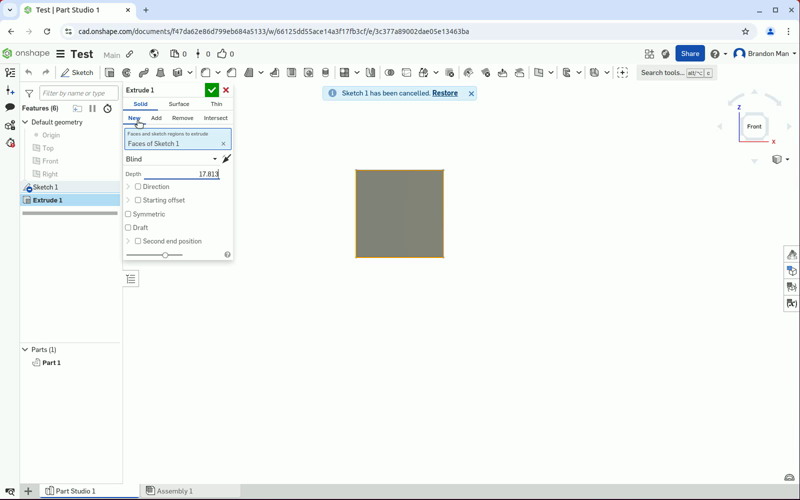
key(enter)
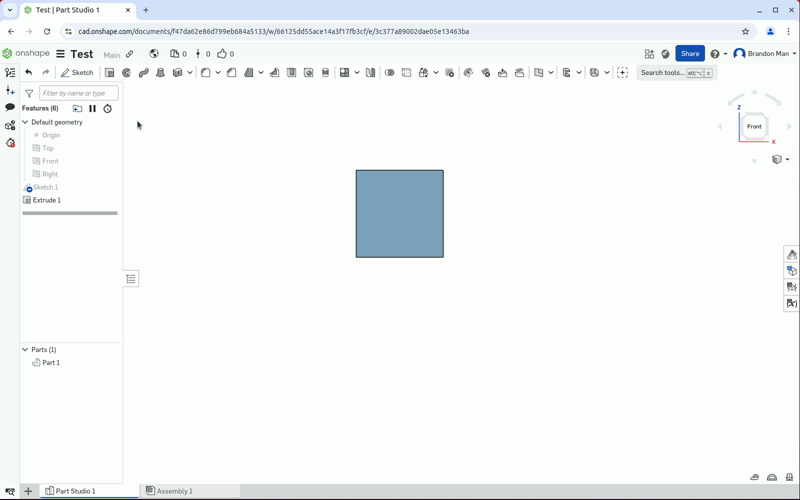
key(shift+h)
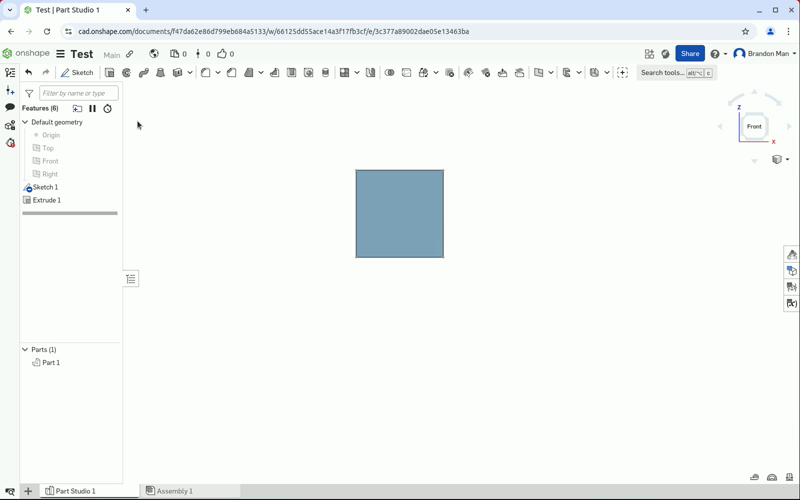
key(shift+h)
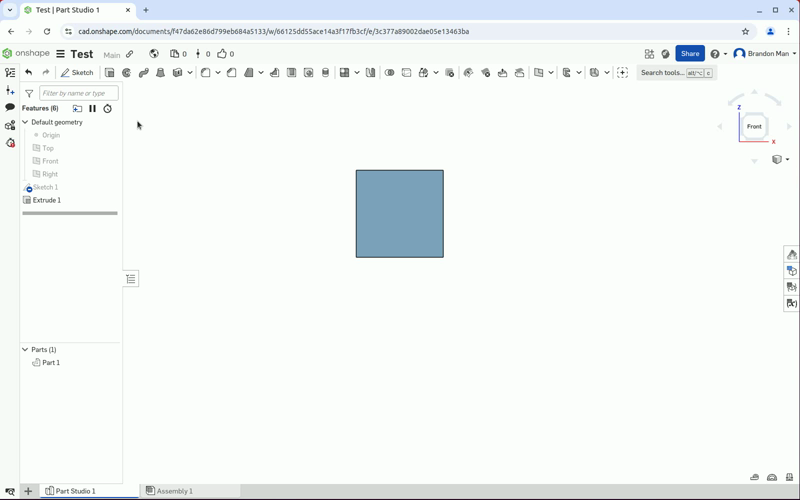
mouse_move(73, 189)
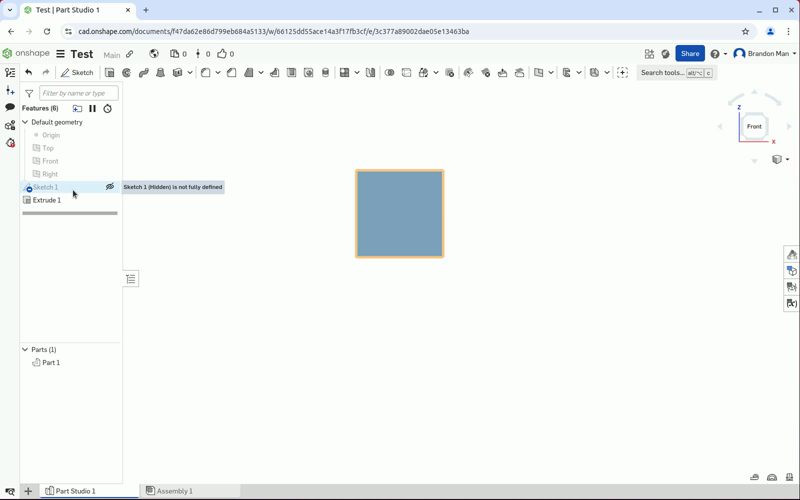
click(73, 189)
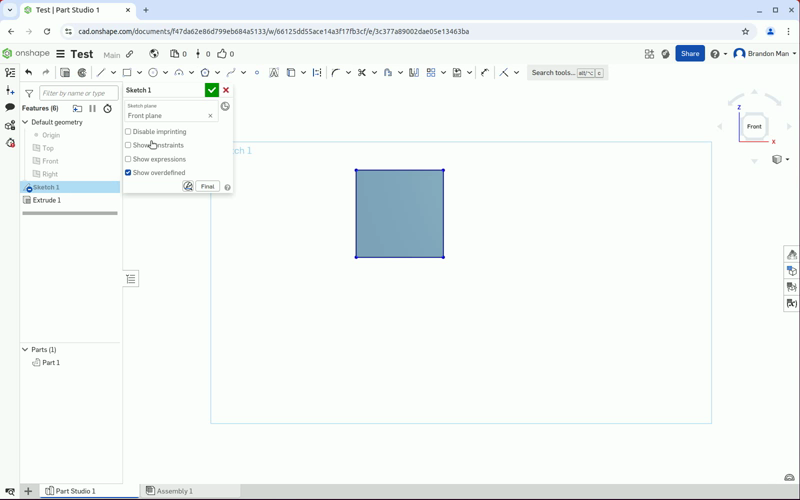
mouse_move(229, 92)
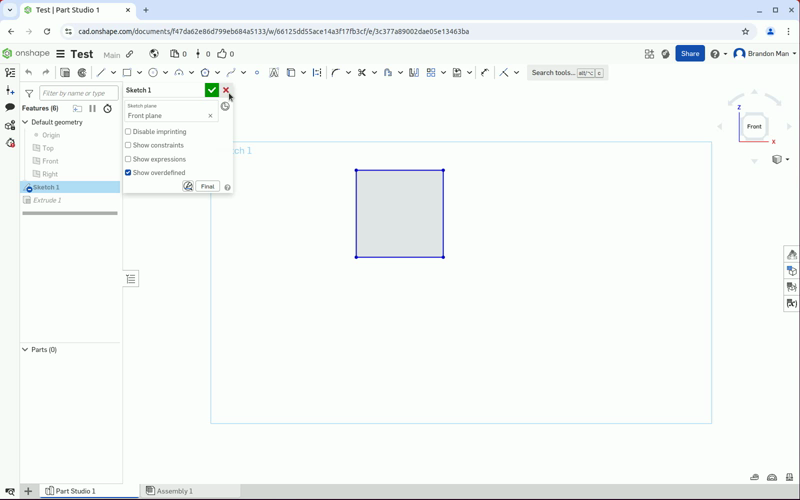
click(229, 92)
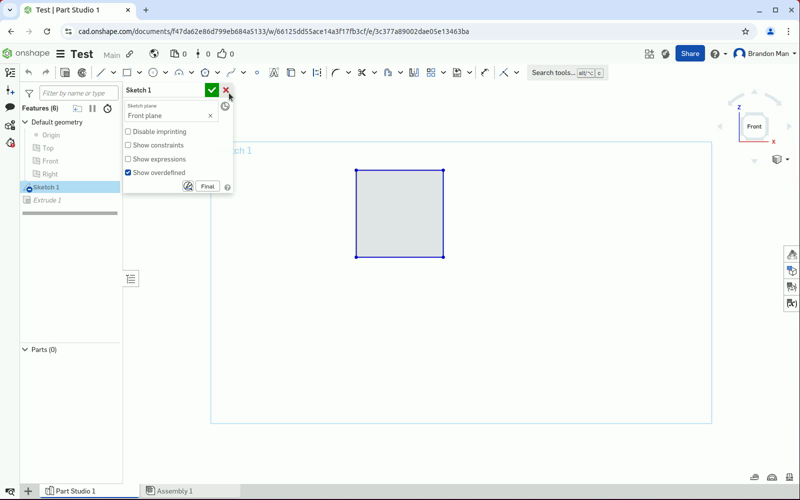
key(shift+s)
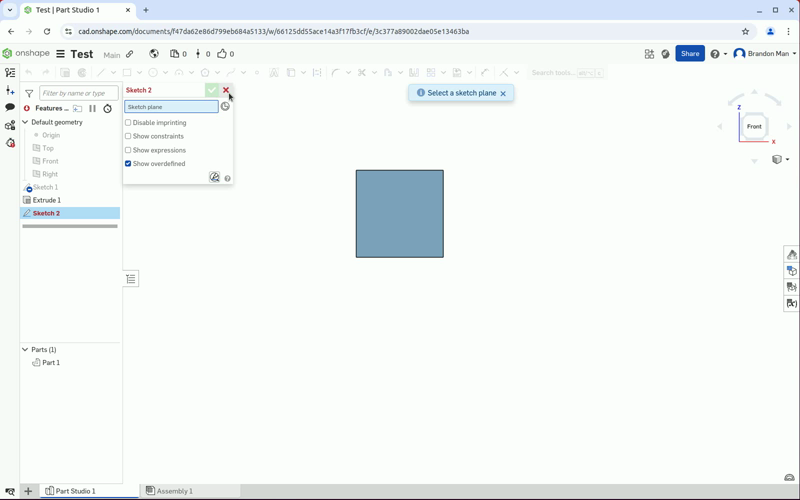
mouse_move(73, 163)
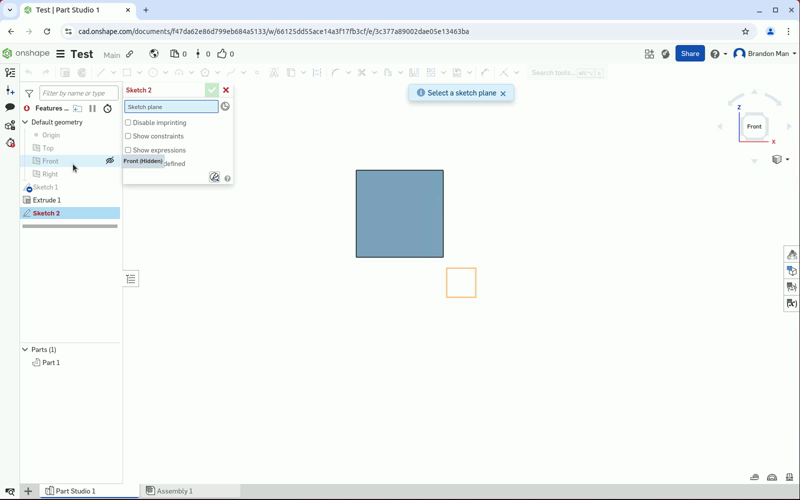
click(73, 163)
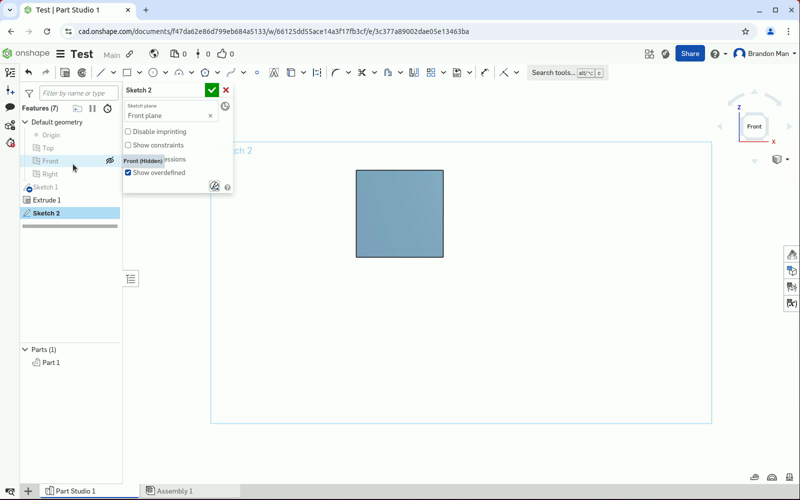
mouse_move(73, 352)
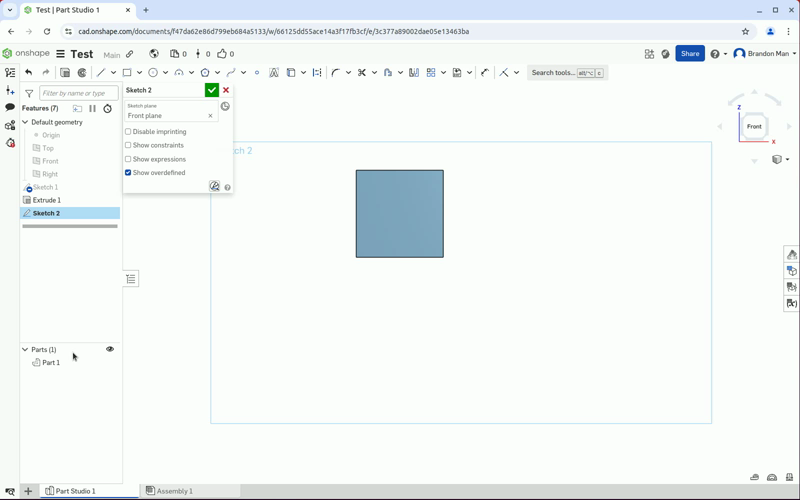
key(y)
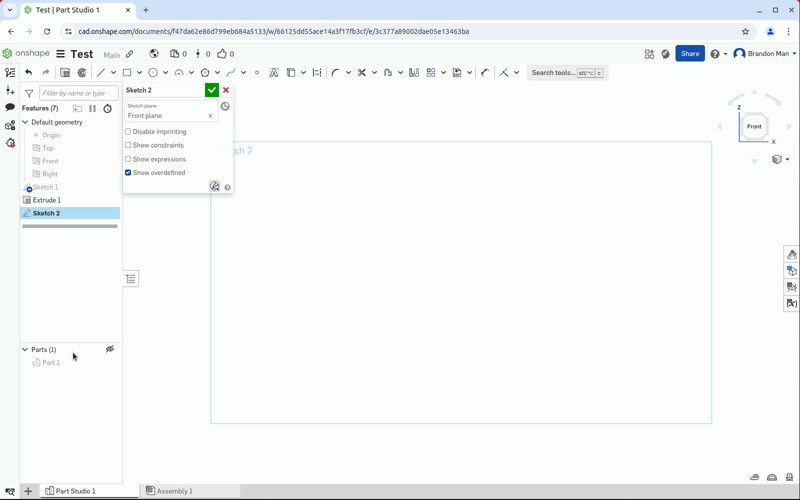
key(l)
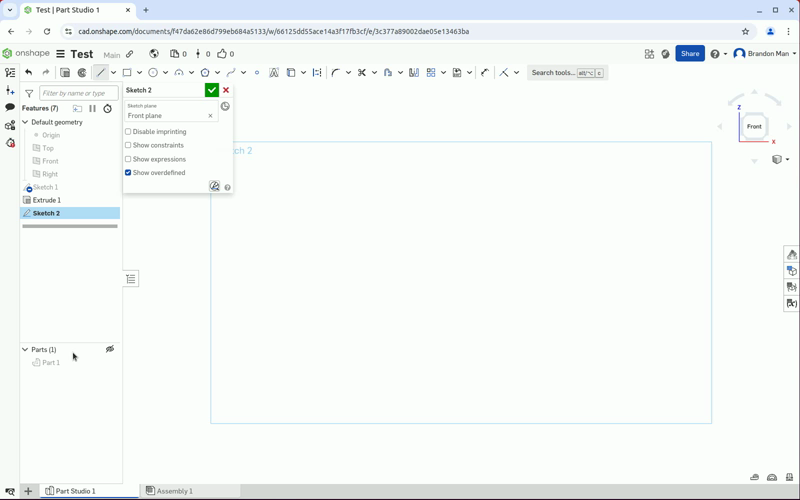
key_down(shift)
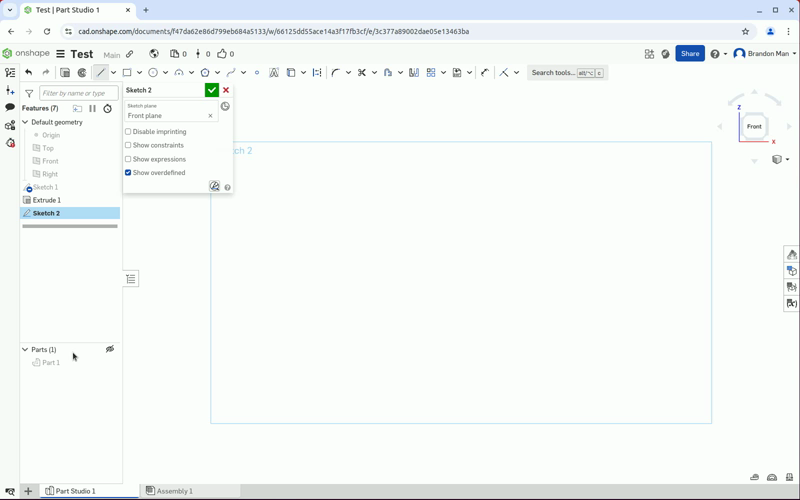
mouse_move(356, 257)
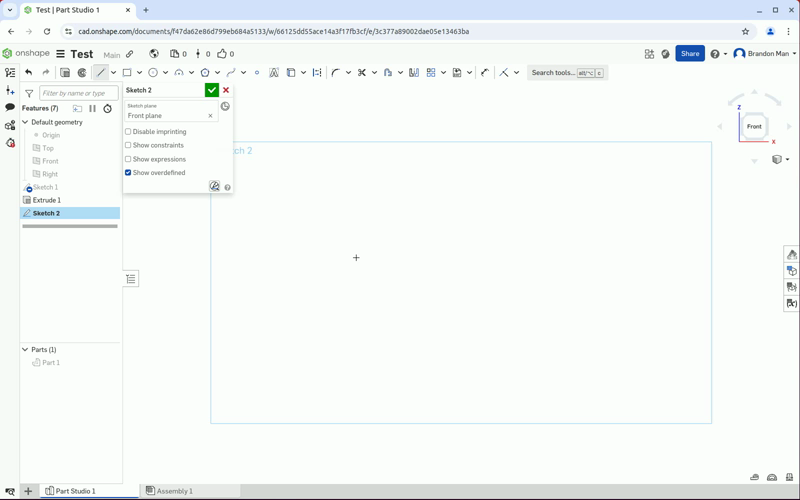
click(356, 257)
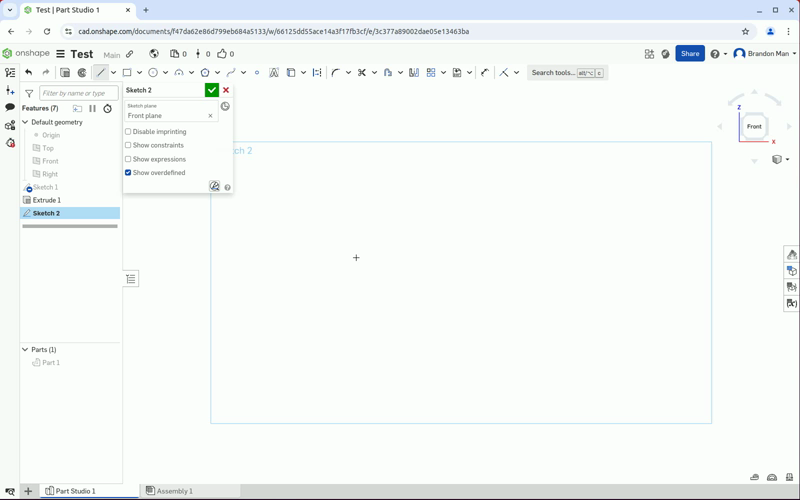
key_up(shift)
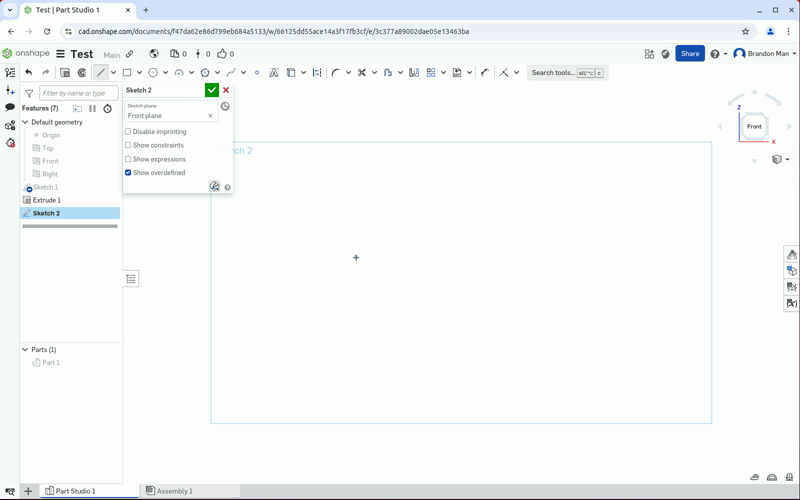
key_down(shift)
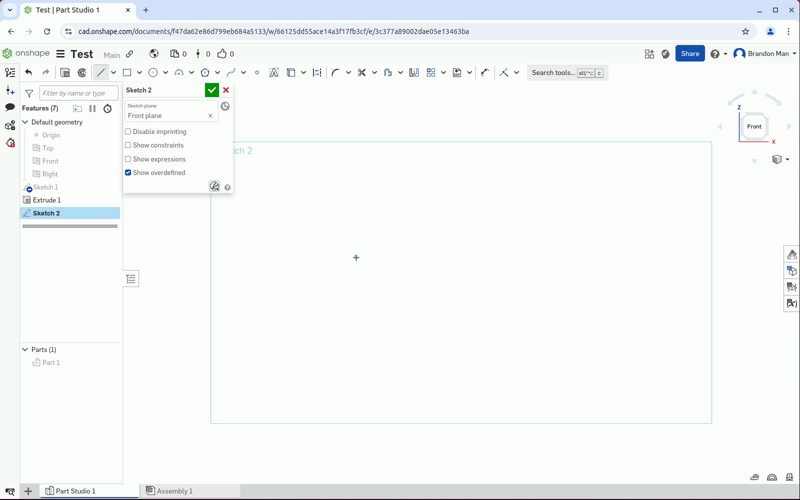
mouse_move(443, 257)
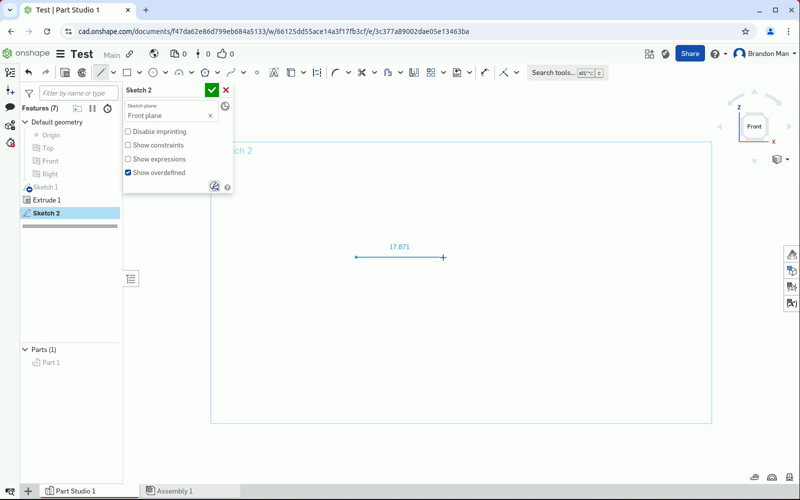
click(443, 257)
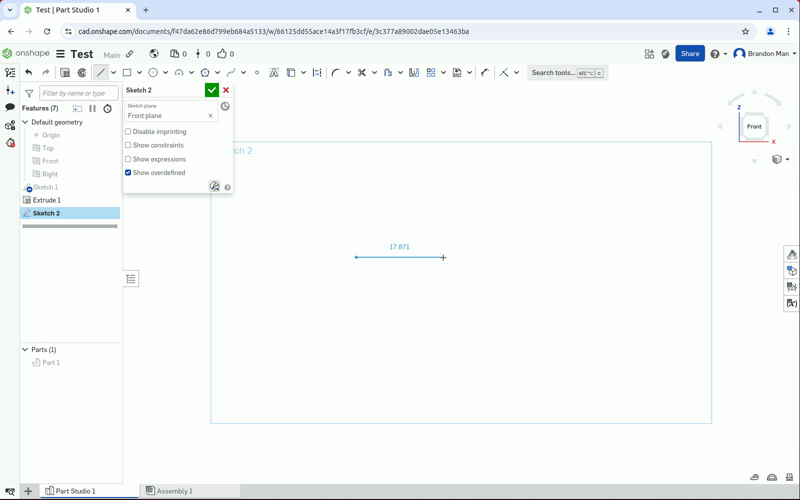
key_up(shift)
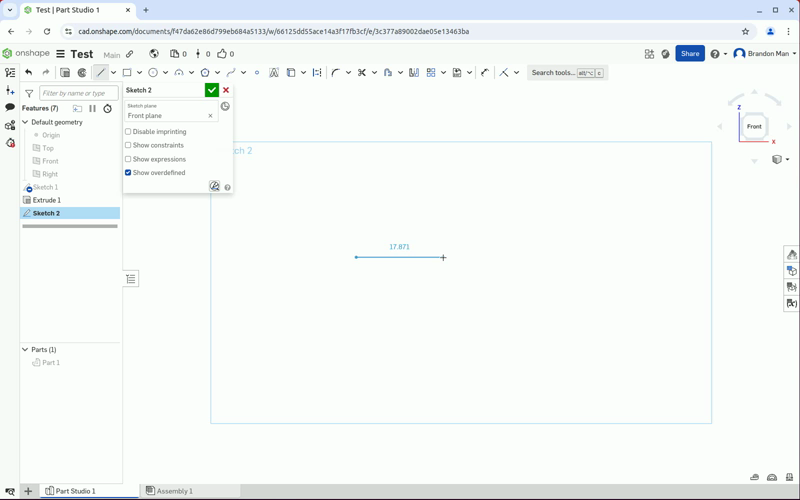
key_down(shift)
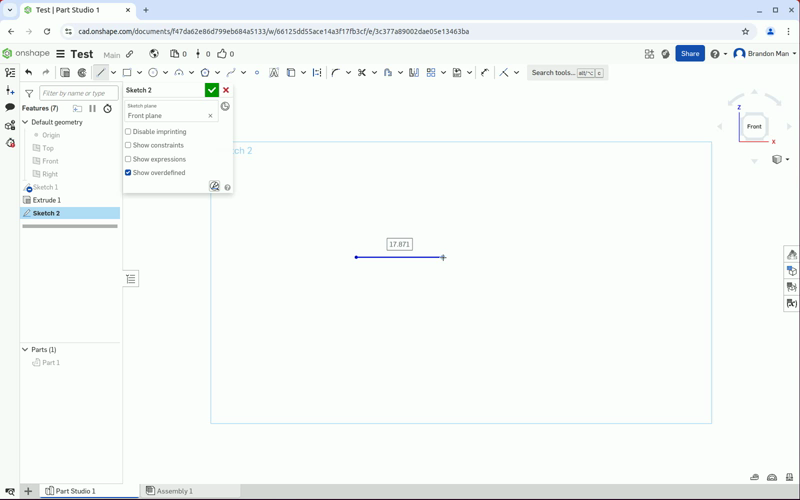
mouse_move(443, 170)
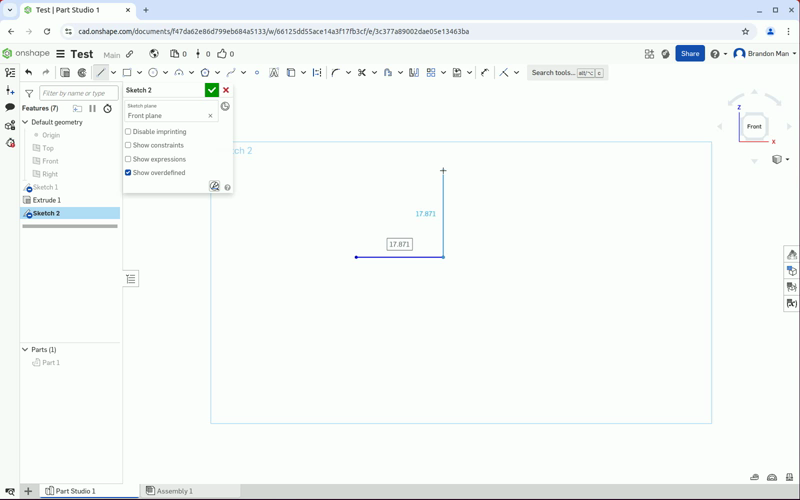
click(443, 170)
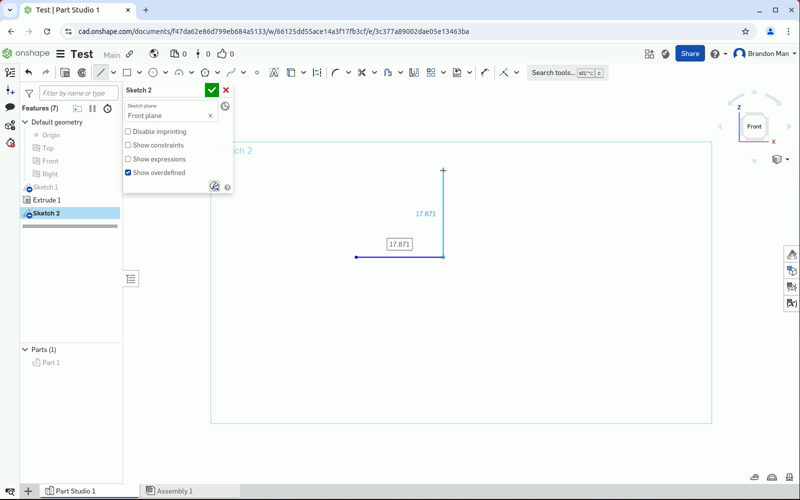
key_up(shift)
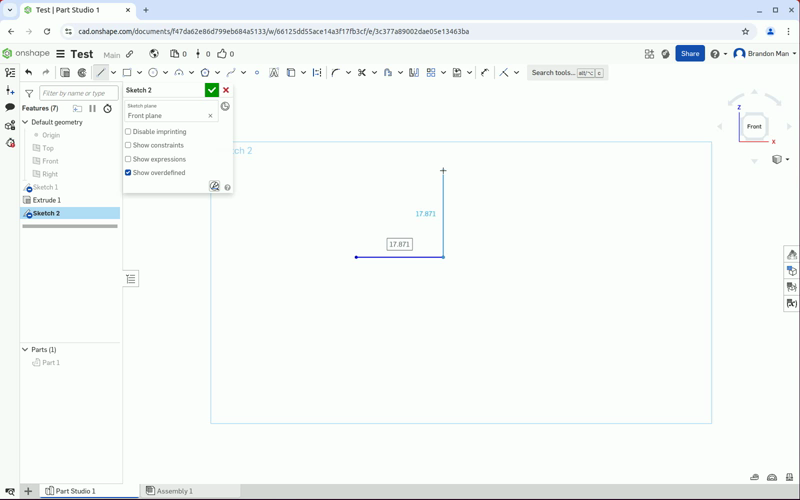
key_down(shift)
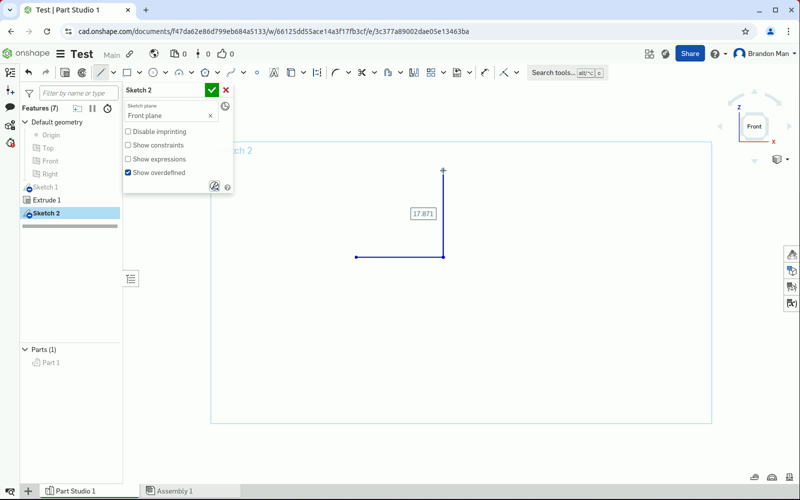
mouse_move(356, 170)
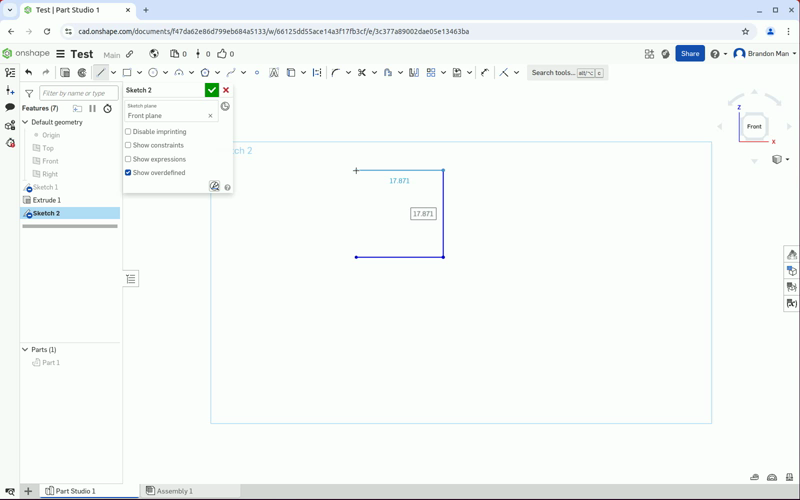
click(356, 170)
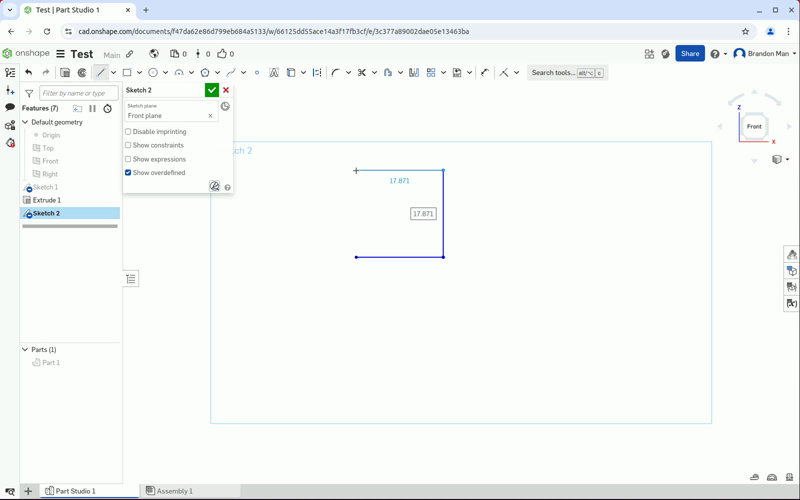
key_up(shift)
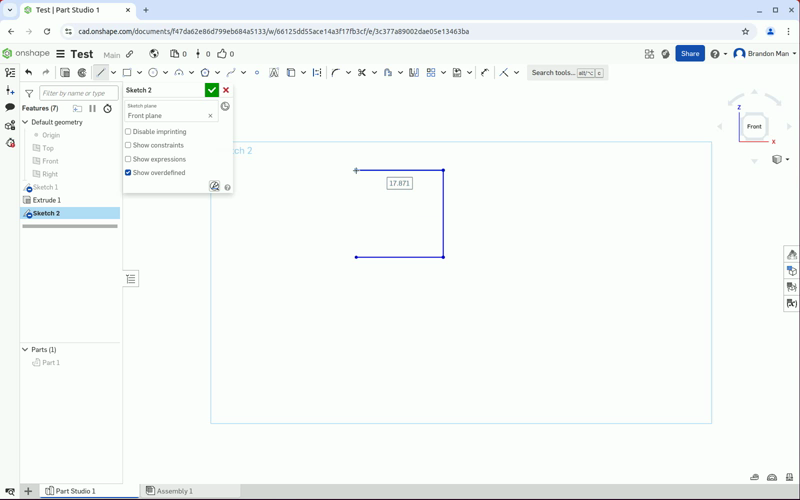
key_down(shift)
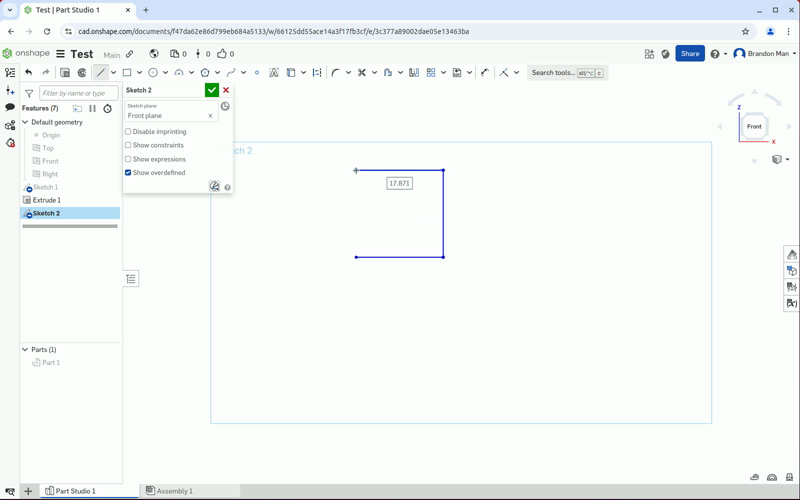
mouse_move(356, 257)
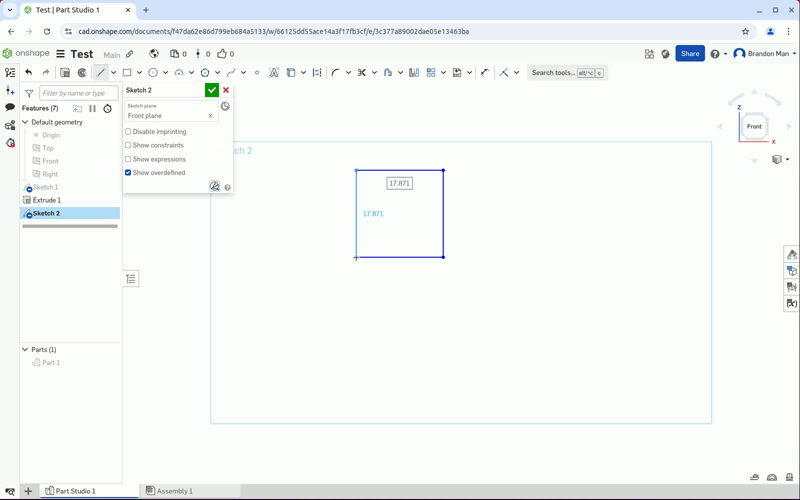
key_up(shift)
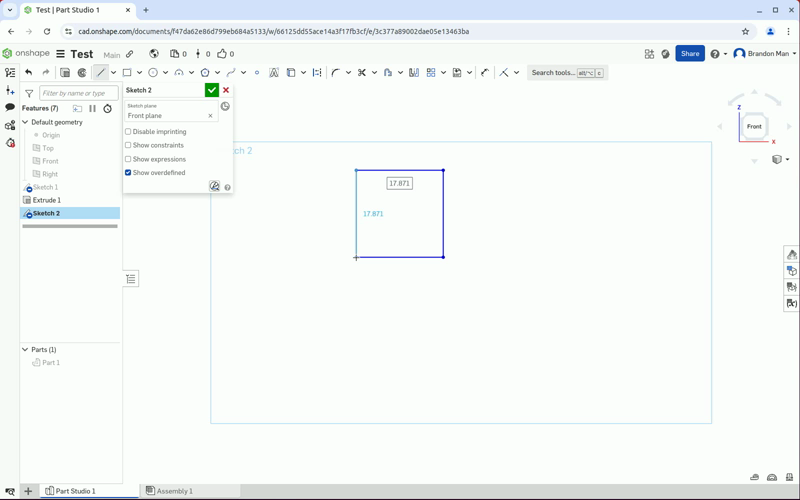
click(356, 257)
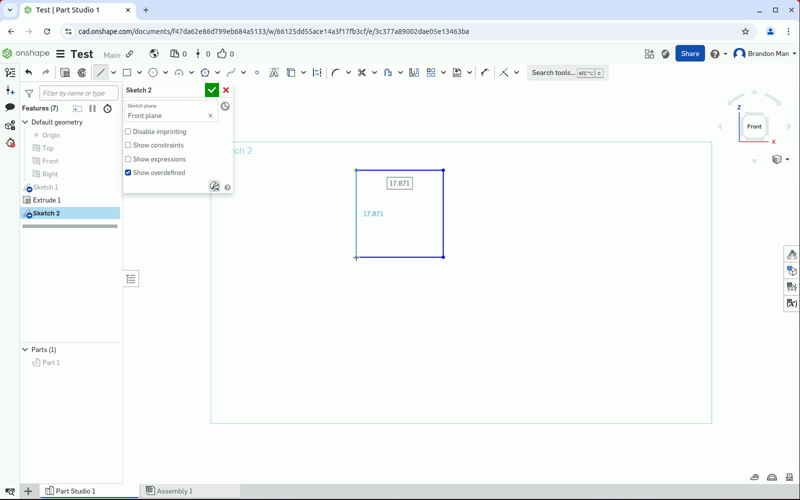
key(esc)
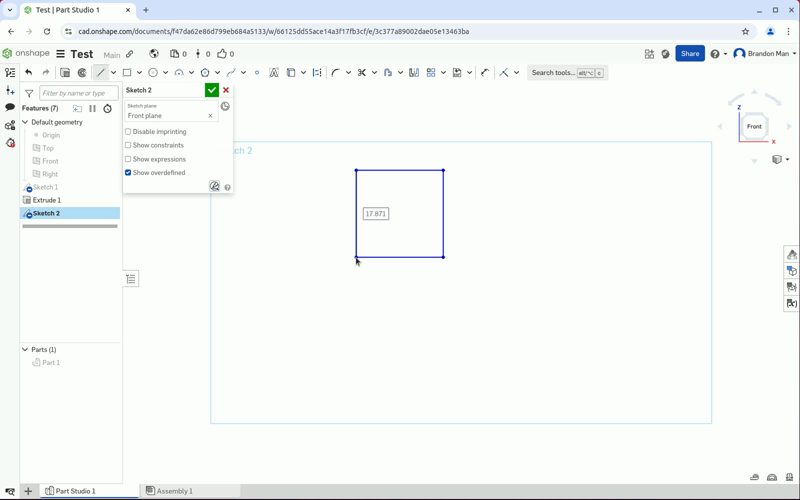
mouse_move(399, 246)
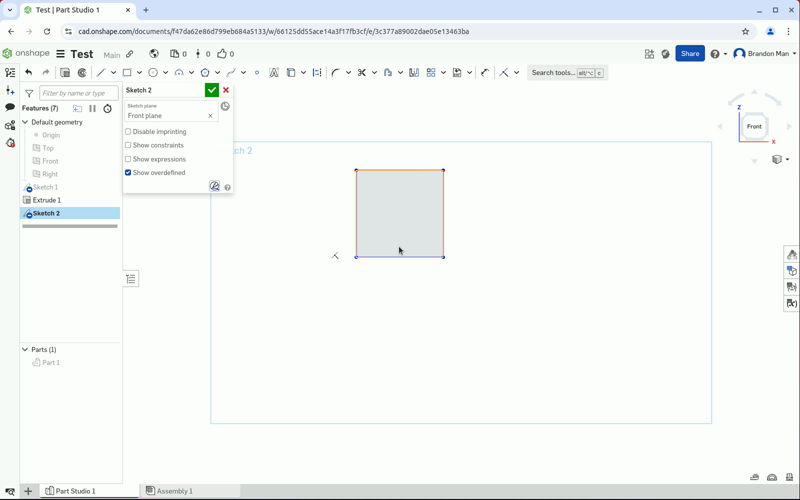
click(399, 246)
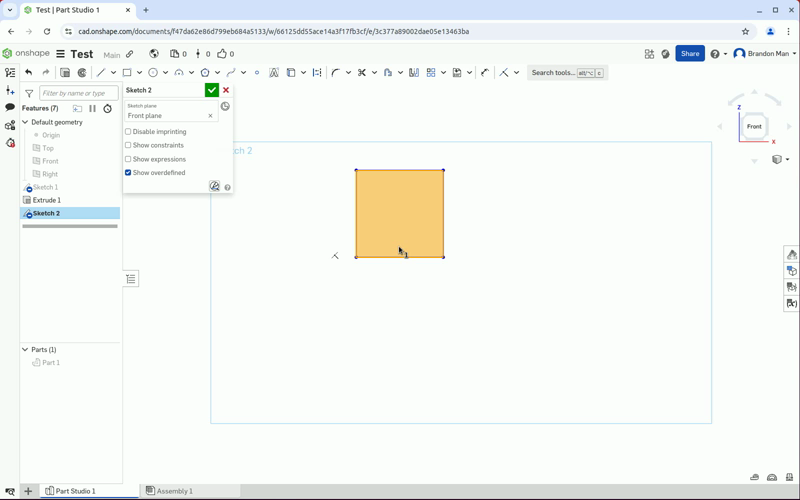
mouse_move(73, 352)
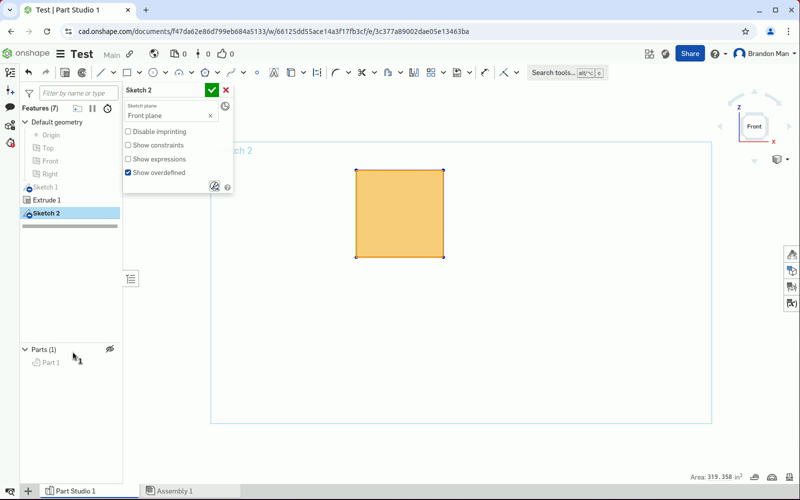
key(shift+y)
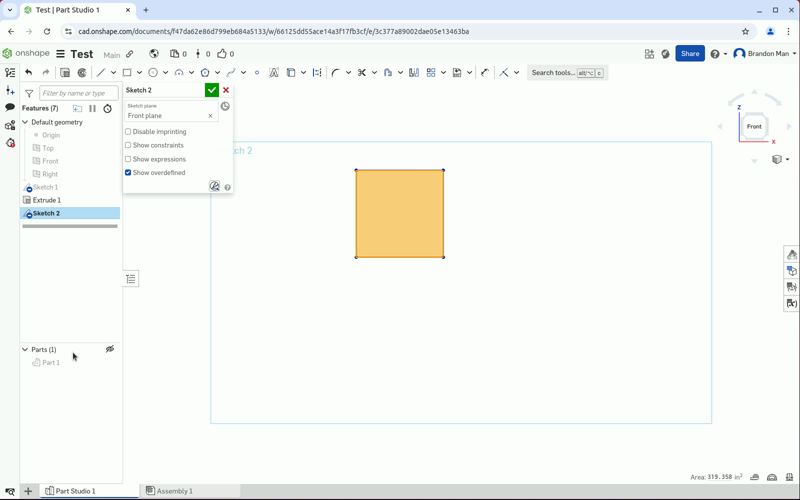
key(shift+e)
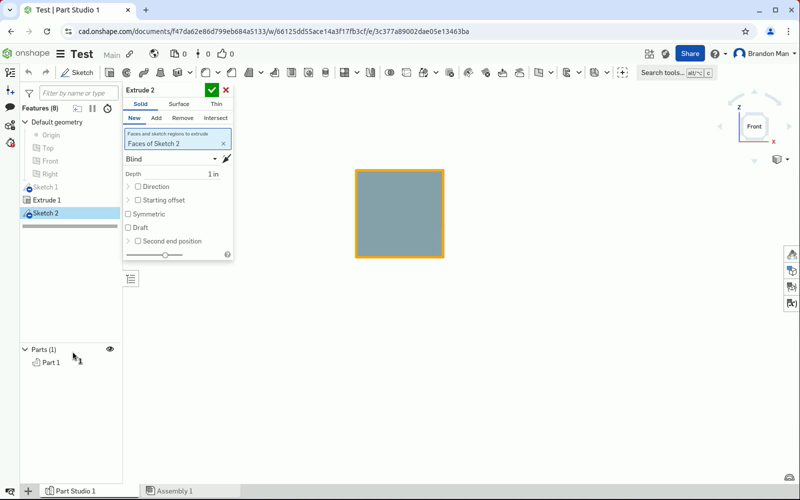
mouse_move(143, 106)
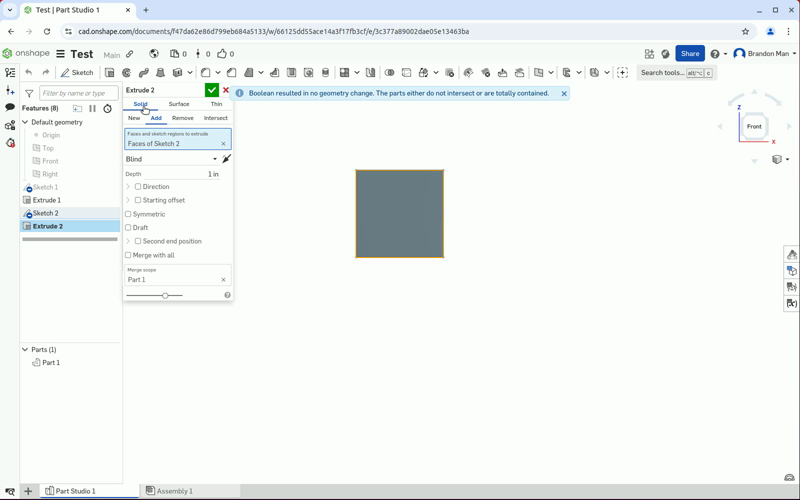
click(143, 106)
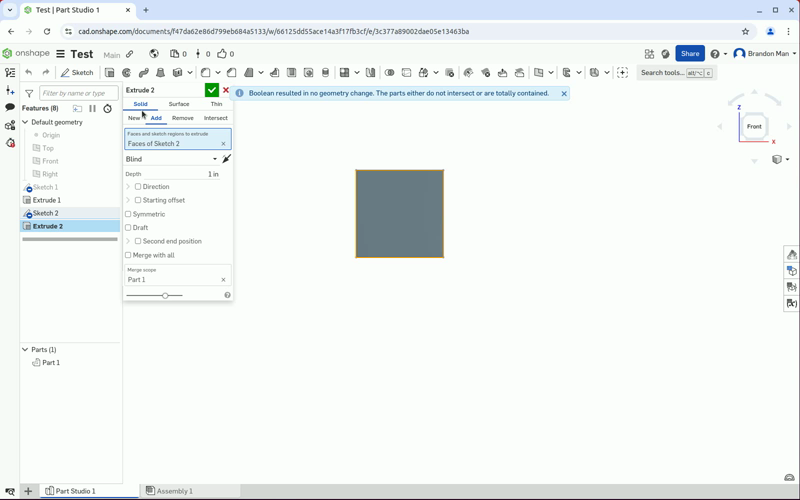
mouse_move(137, 120)
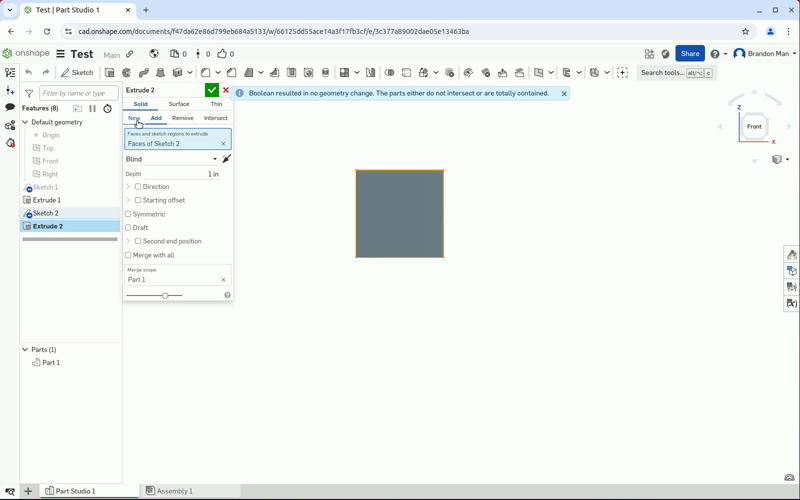
click(137, 120)
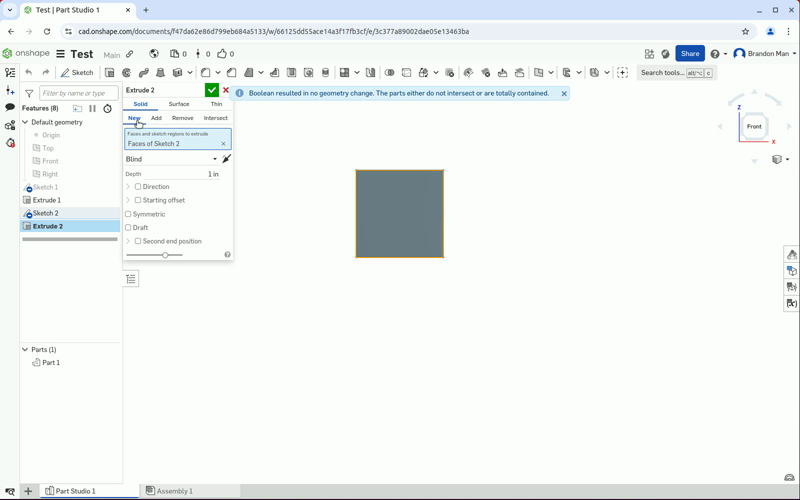
key(tab, 4)
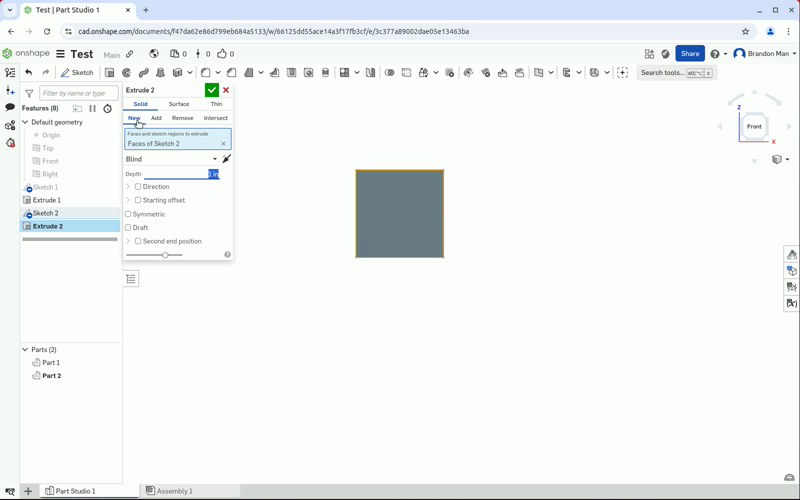
text(17.813)
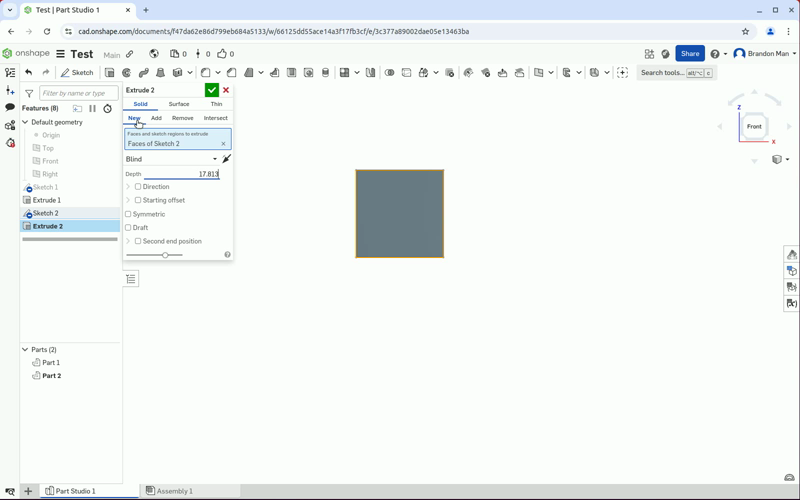
key(enter)
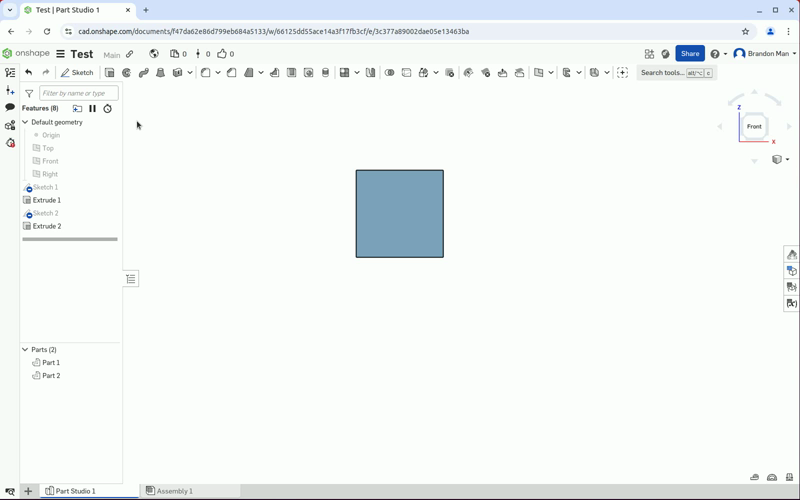
key(shift+h)
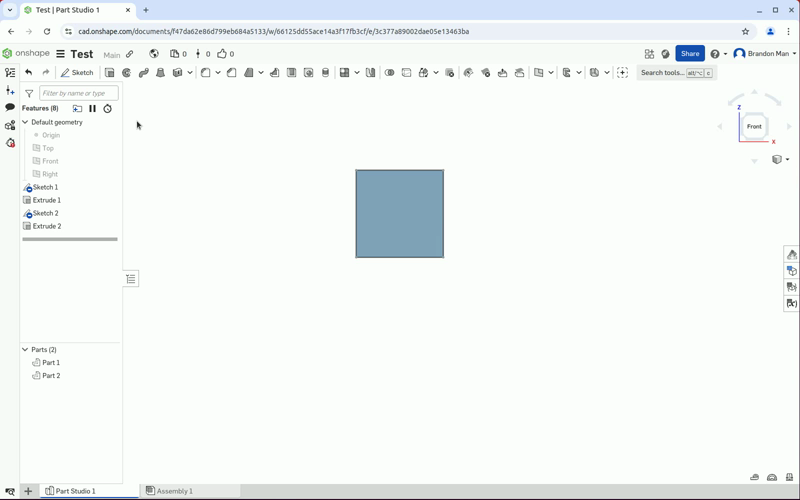
key(shift+h)
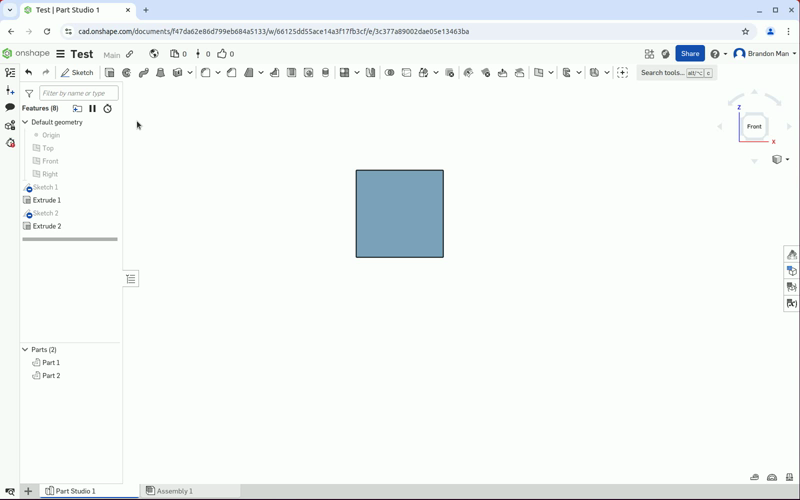
mouse_move(73, 189)
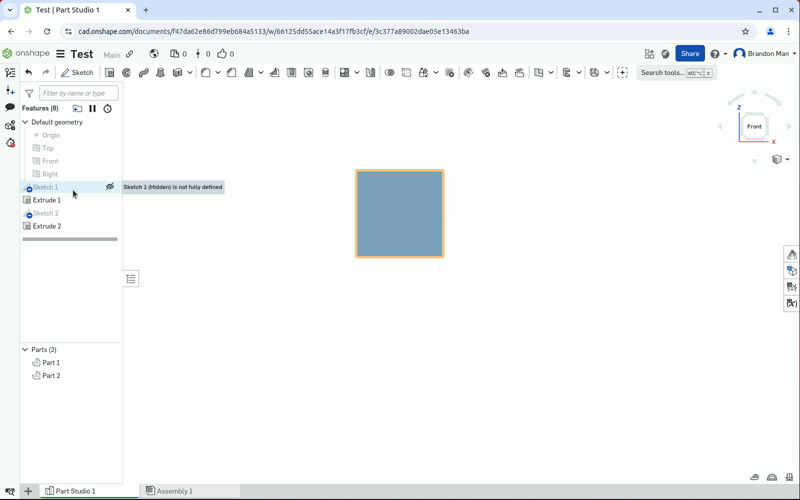
click(73, 189)
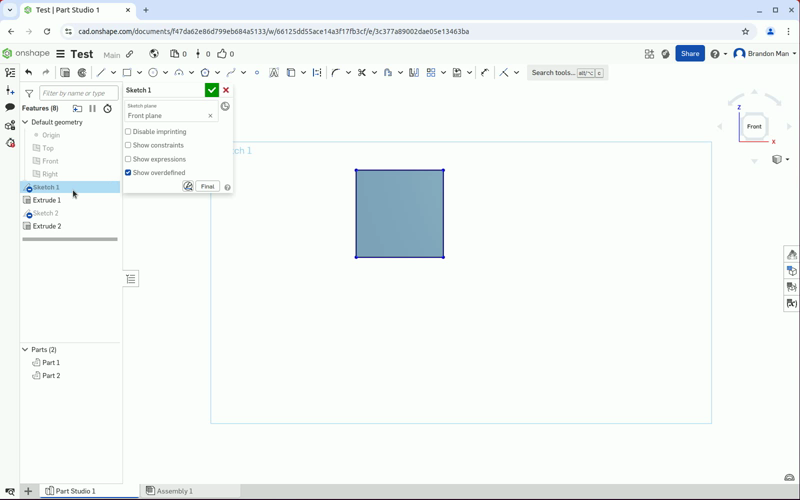
mouse_move(229, 92)
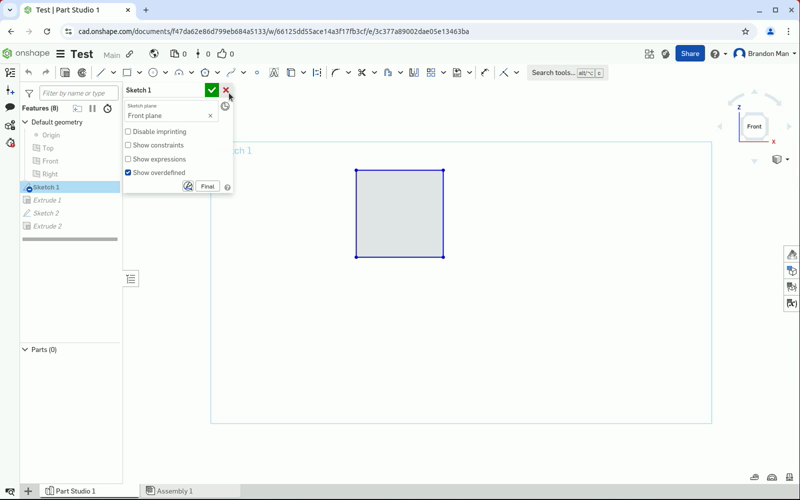
click(229, 92)
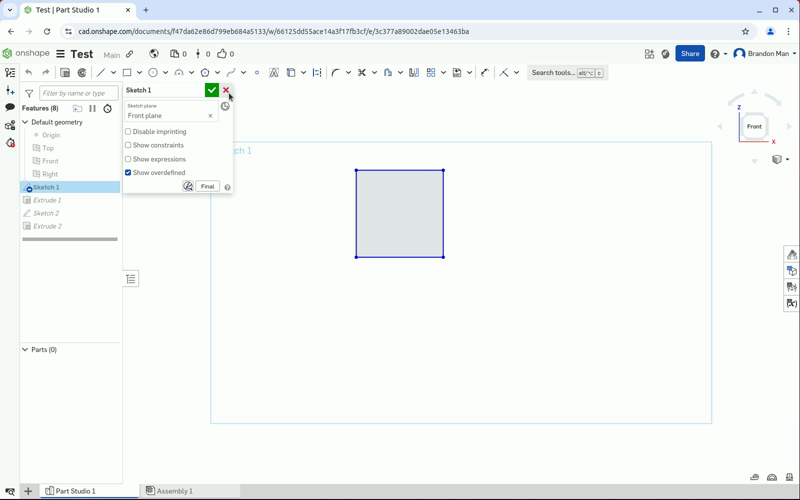
key(shift+s)
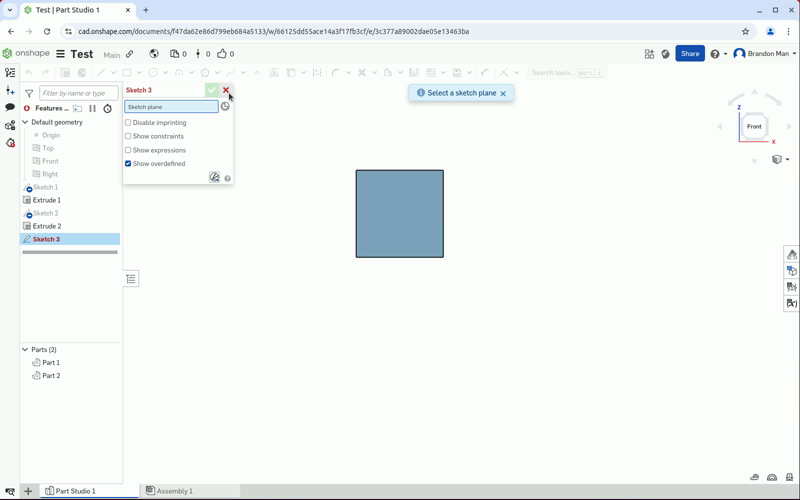
mouse_move(73, 163)
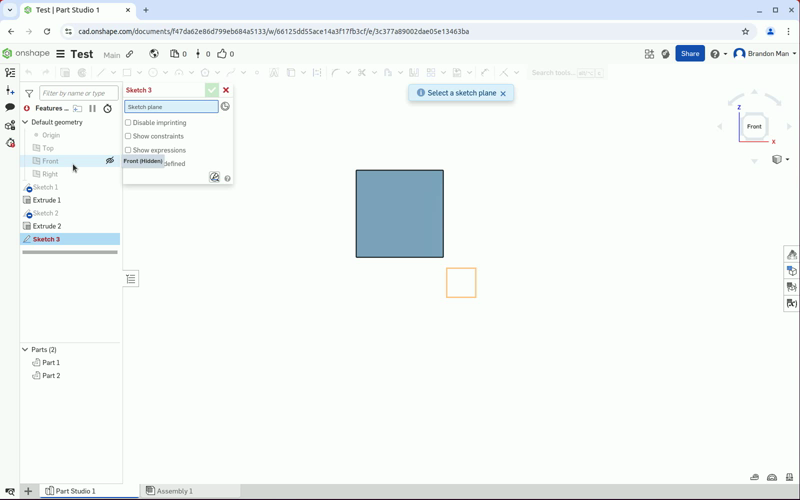
click(73, 163)
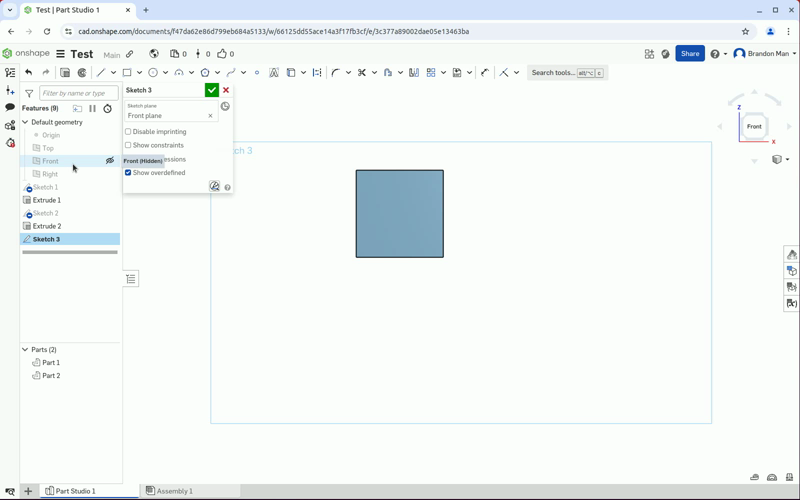
mouse_move(73, 352)
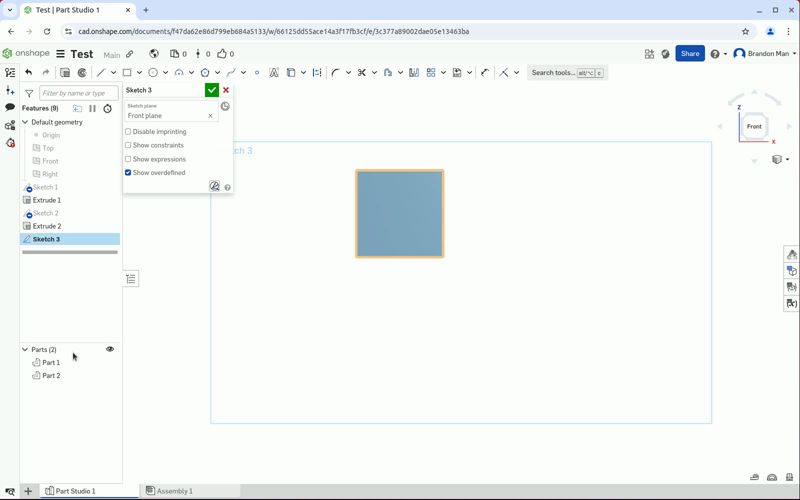
key(y)
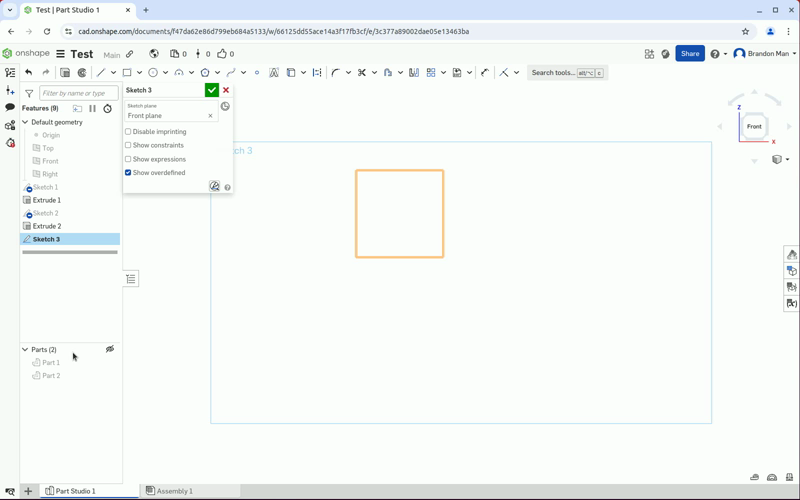
key(l)
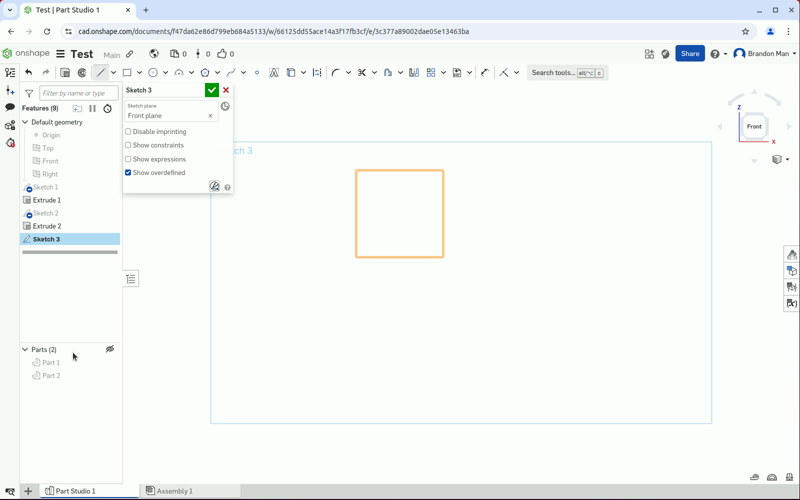
key_down(shift)
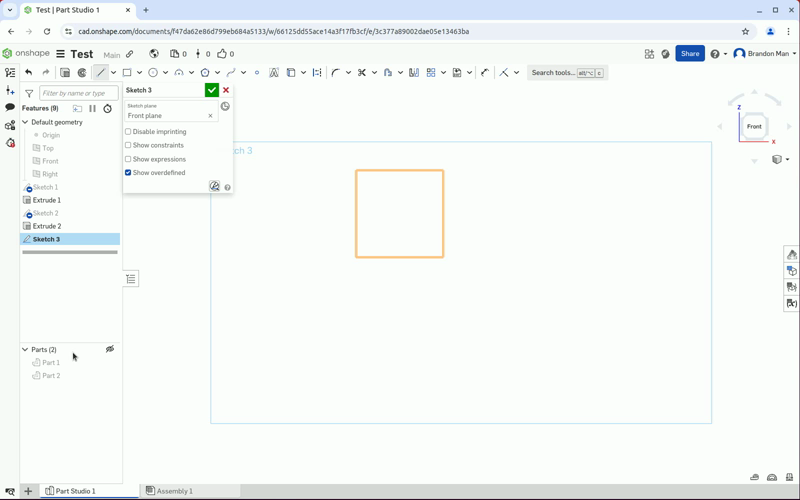
mouse_move(483, 249)
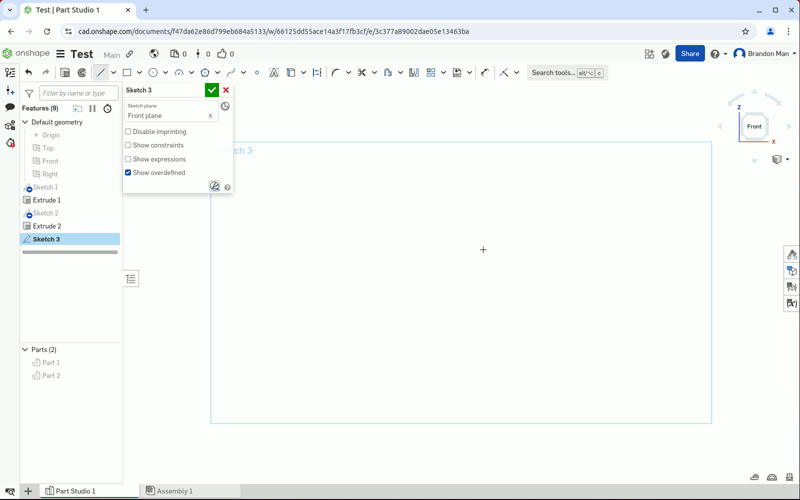
click(483, 249)
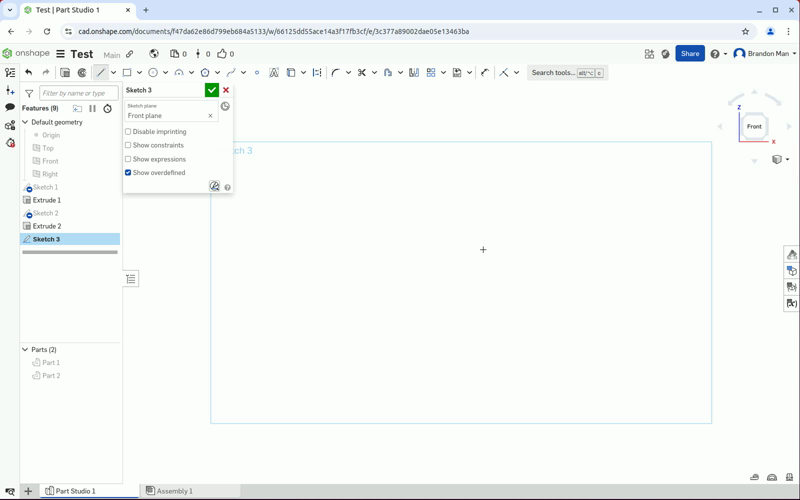
key_up(shift)
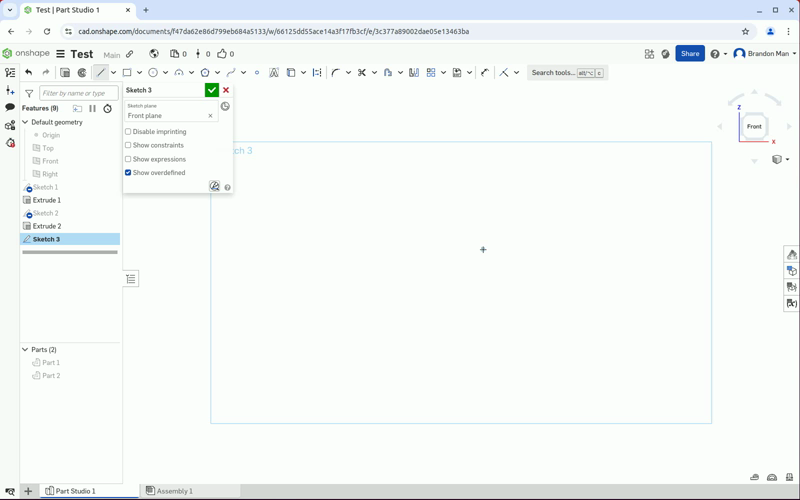
key_down(shift)
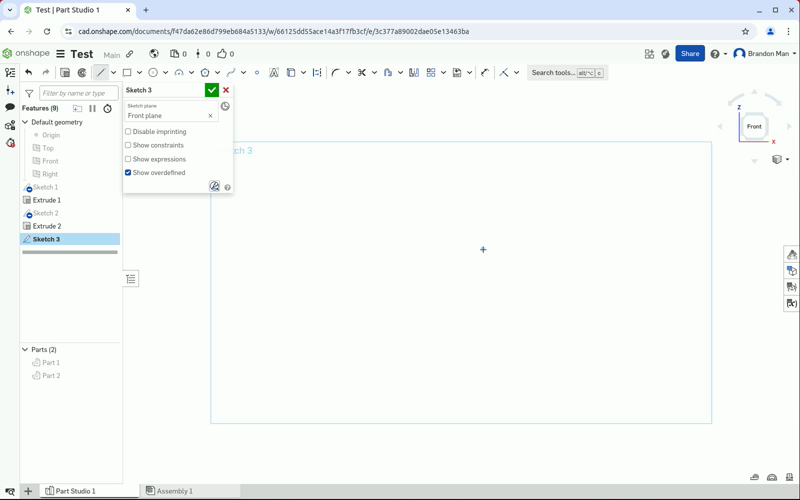
mouse_move(570, 249)
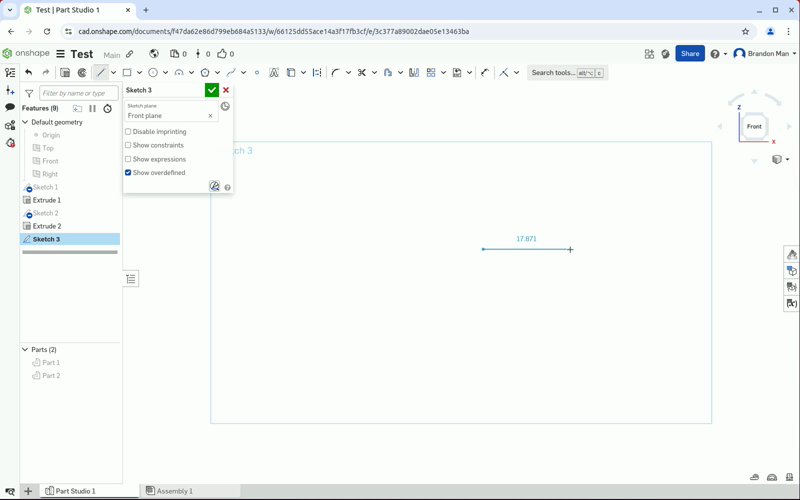
click(570, 249)
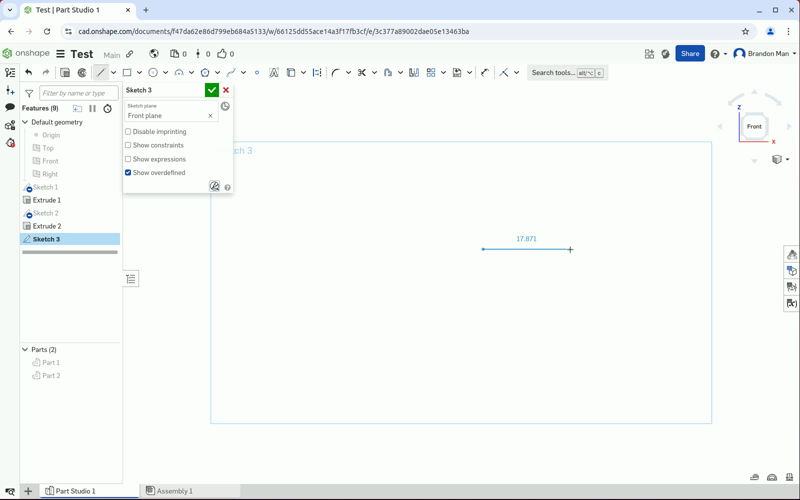
key_up(shift)
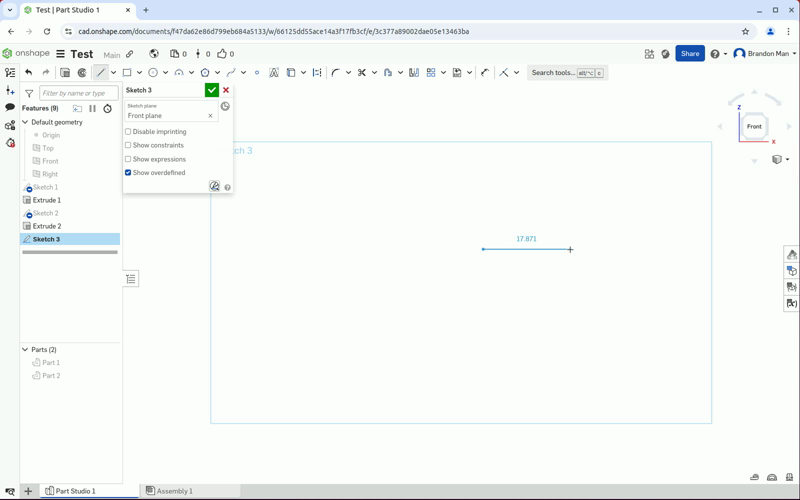
key_down(shift)
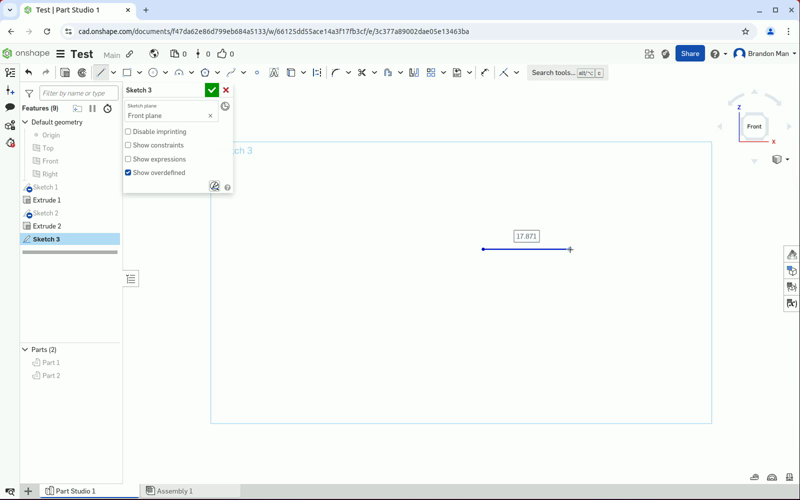
mouse_move(589, 249)
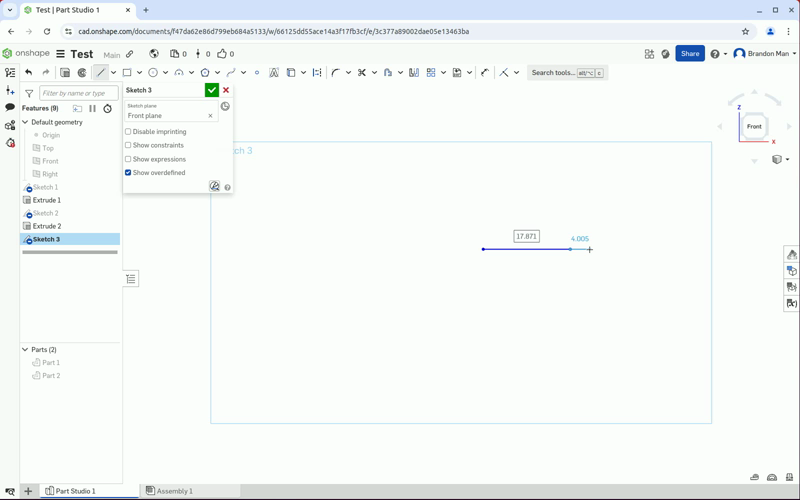
mouse_move(570, 204)
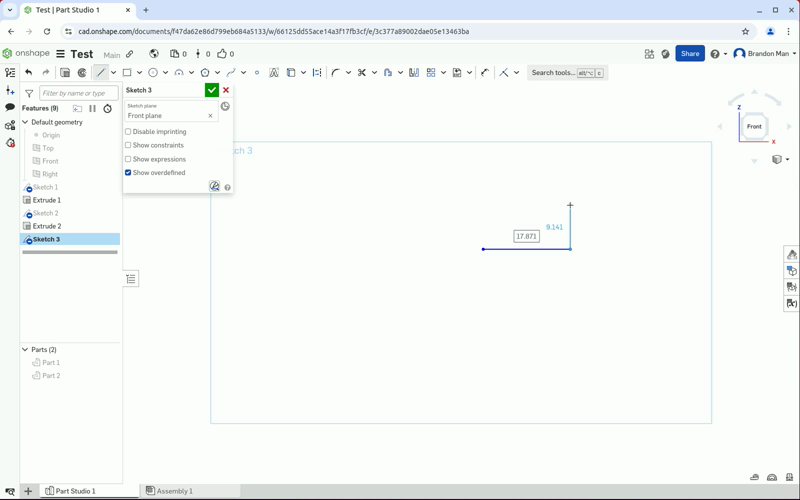
click(570, 204)
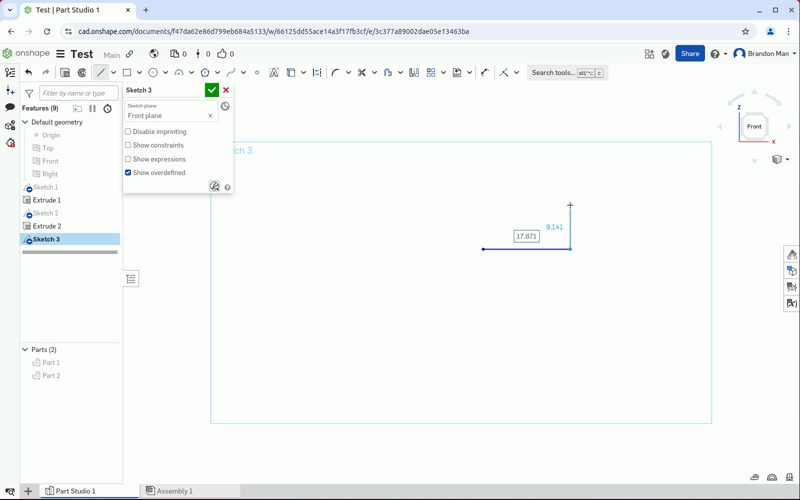
key_up(shift)
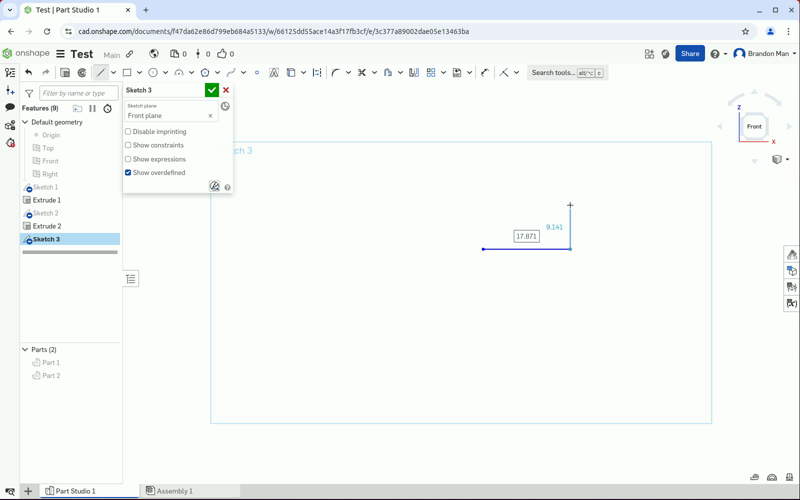
key_down(shift)
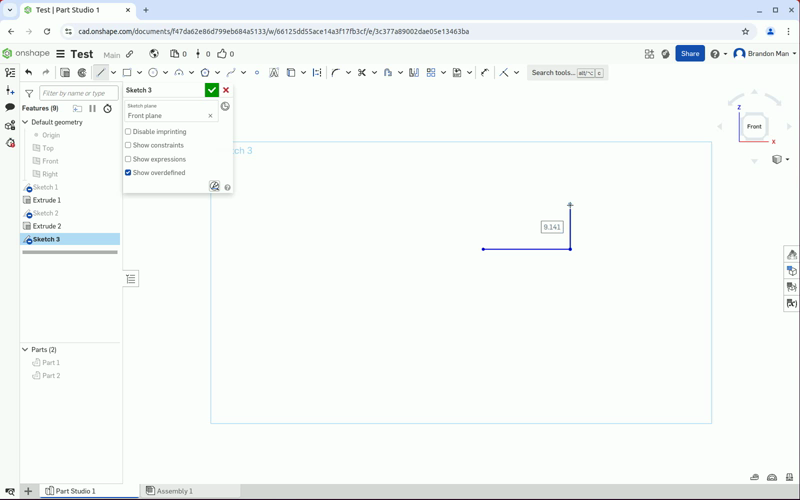
mouse_move(483, 204)
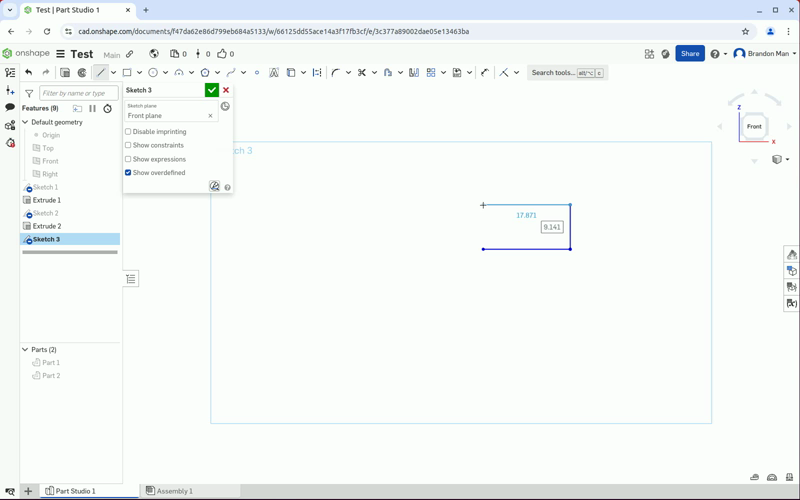
click(483, 204)
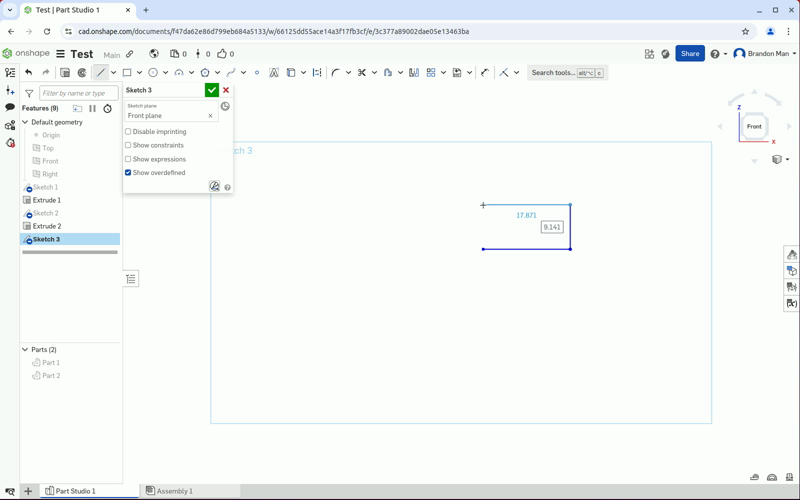
key_up(shift)
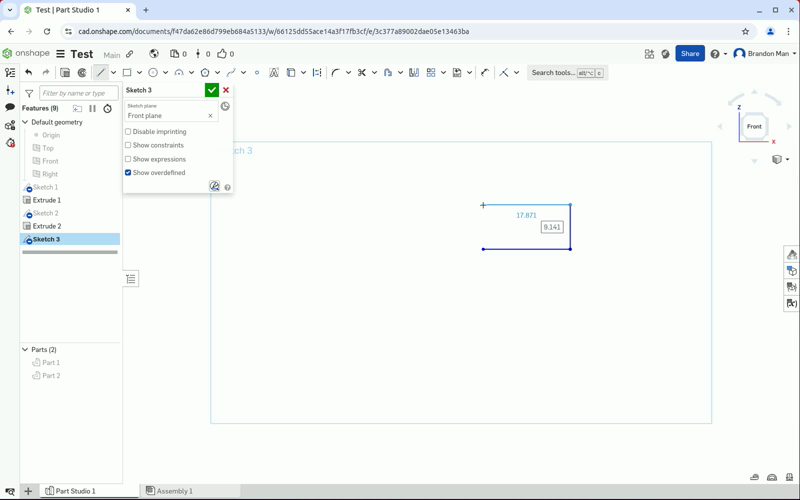
mouse_move(513, 204)
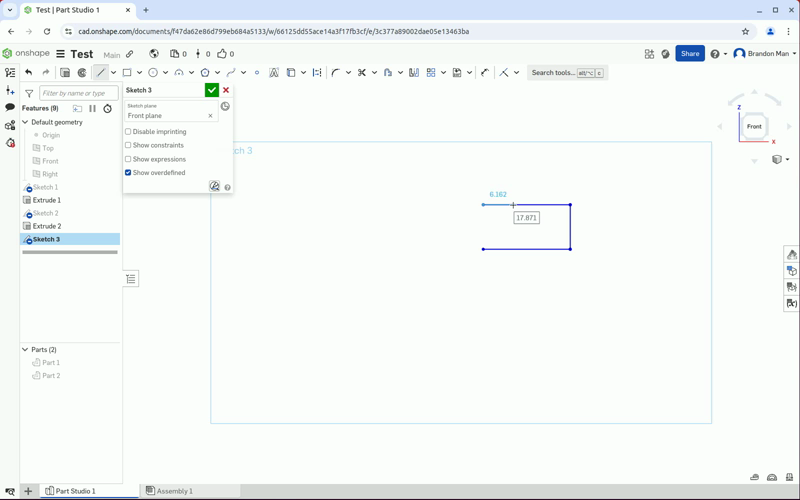
key_down(shift)
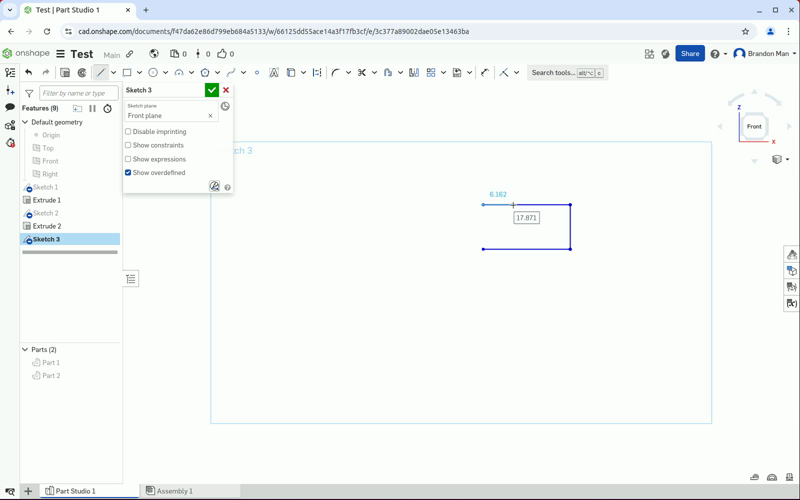
mouse_move(483, 249)
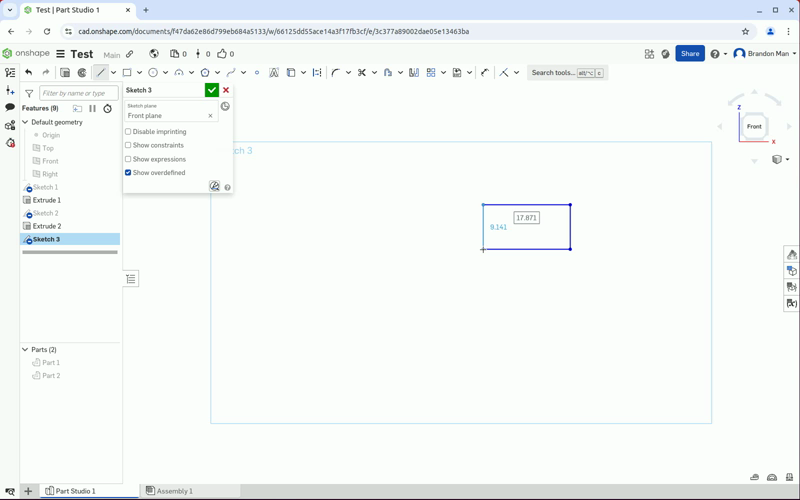
key_up(shift)
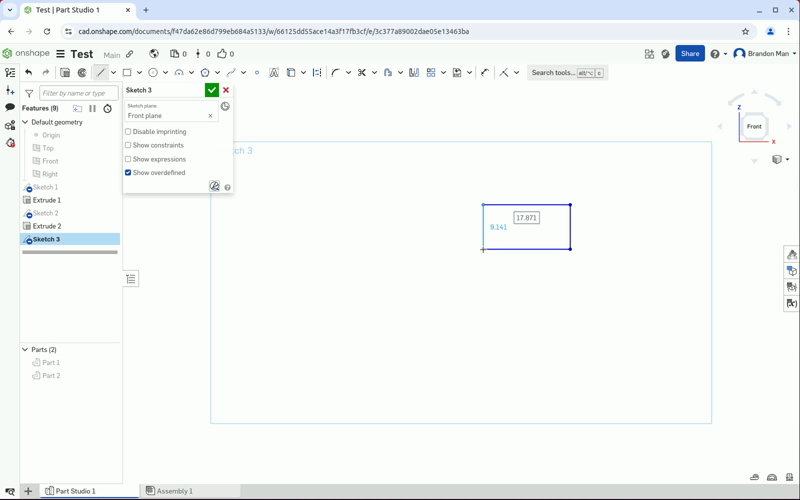
click(483, 249)
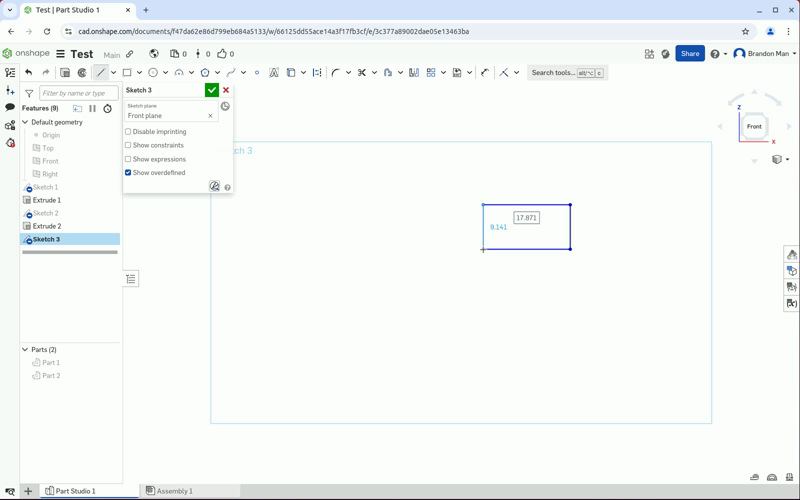
key(esc)
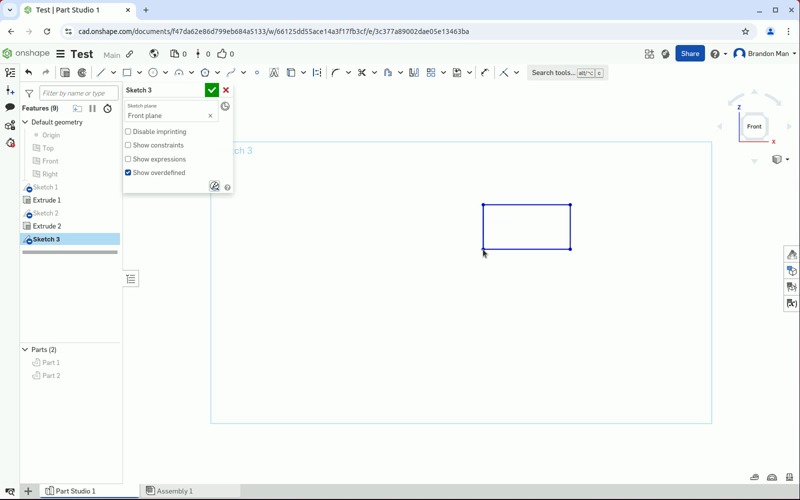
mouse_move(561, 219)
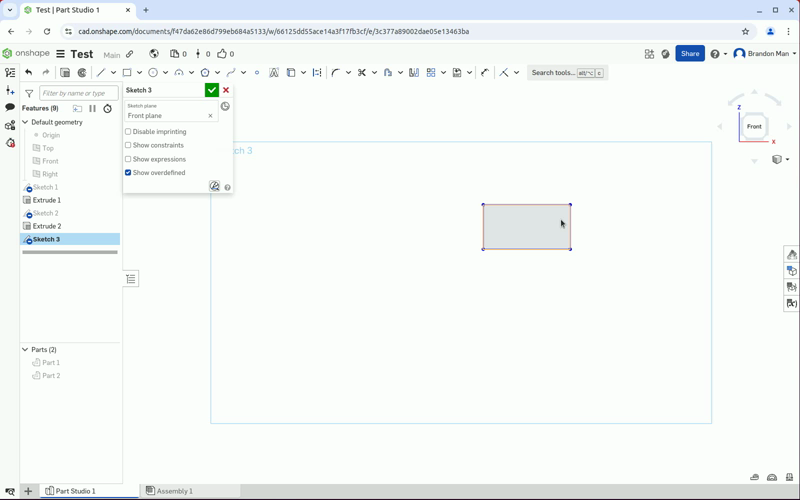
click(561, 219)
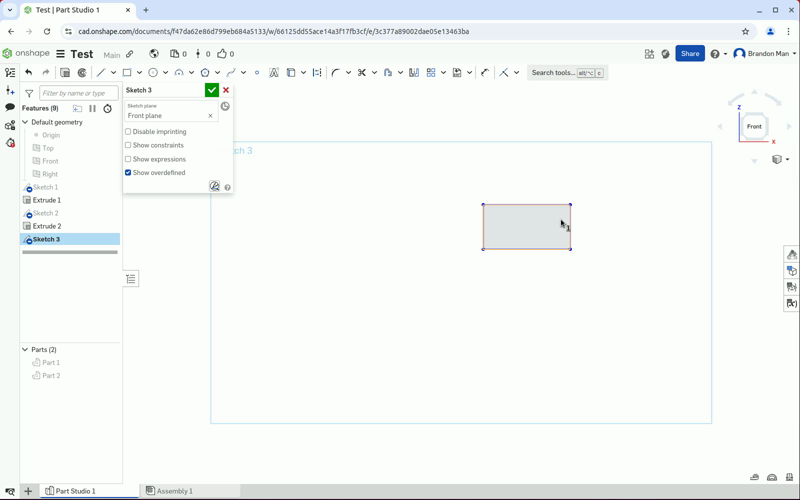
mouse_move(73, 352)
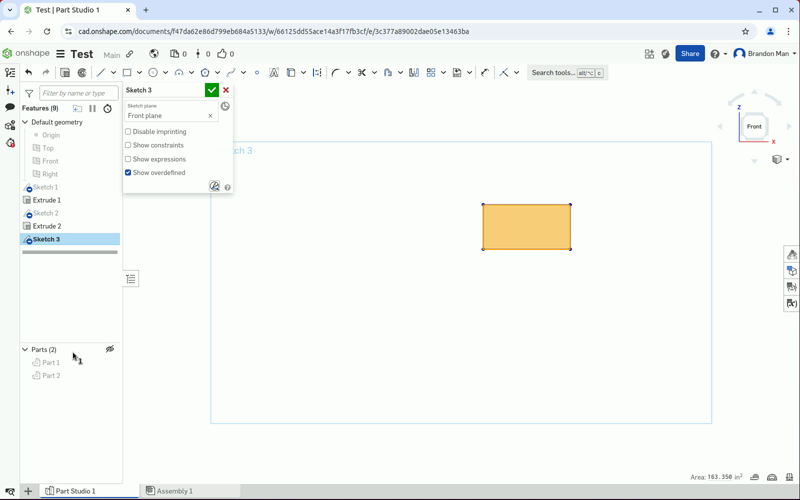
key(shift+y)
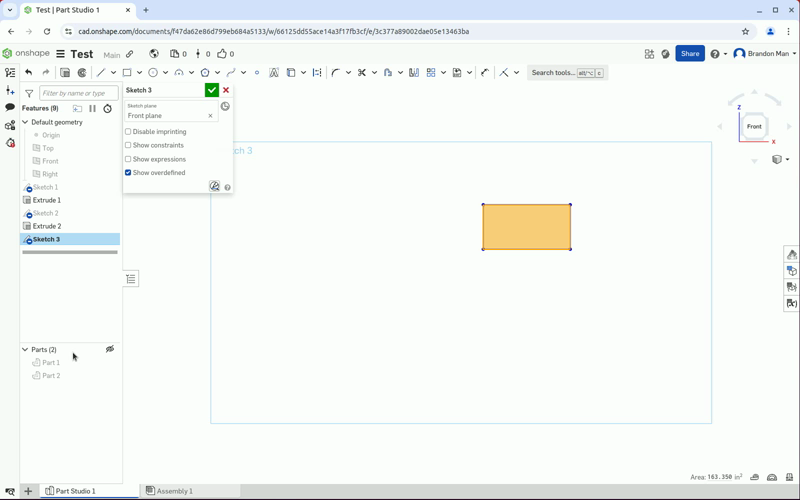
key(shift+e)
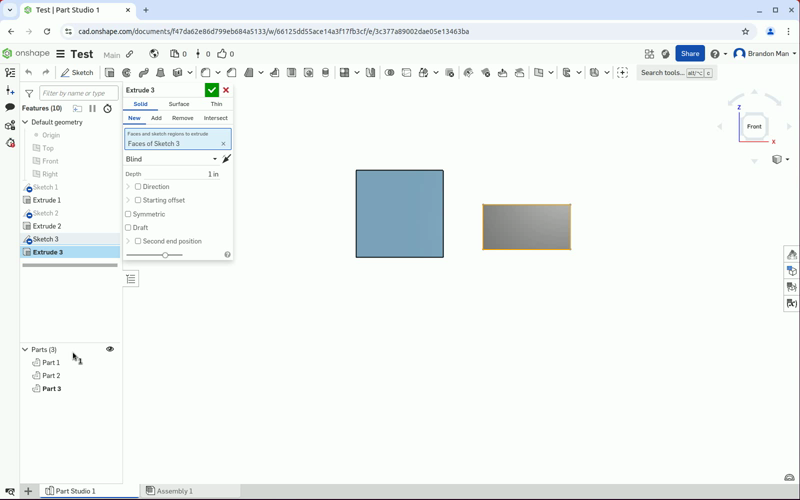
mouse_move(143, 106)
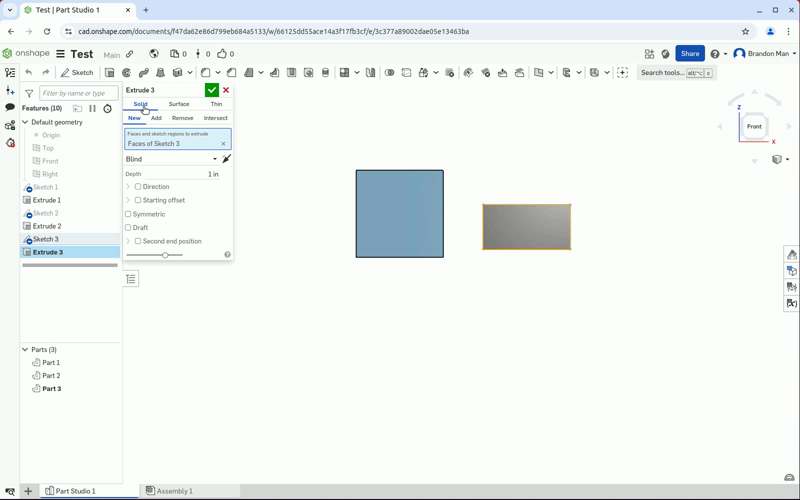
click(143, 106)
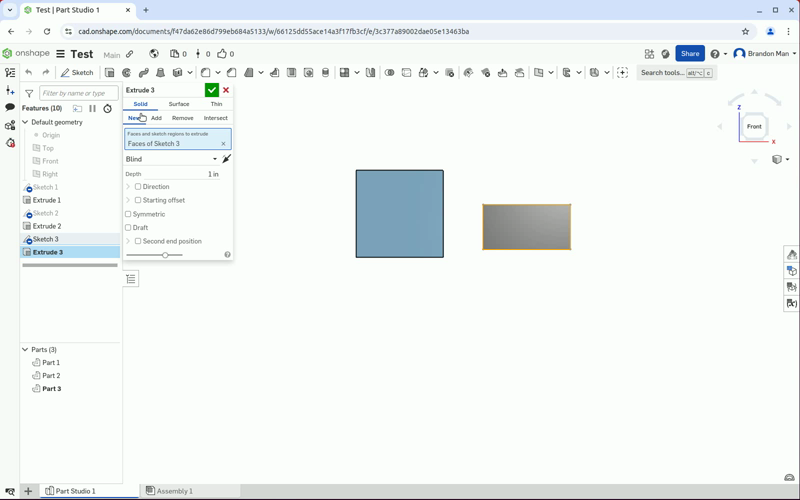
mouse_move(137, 120)
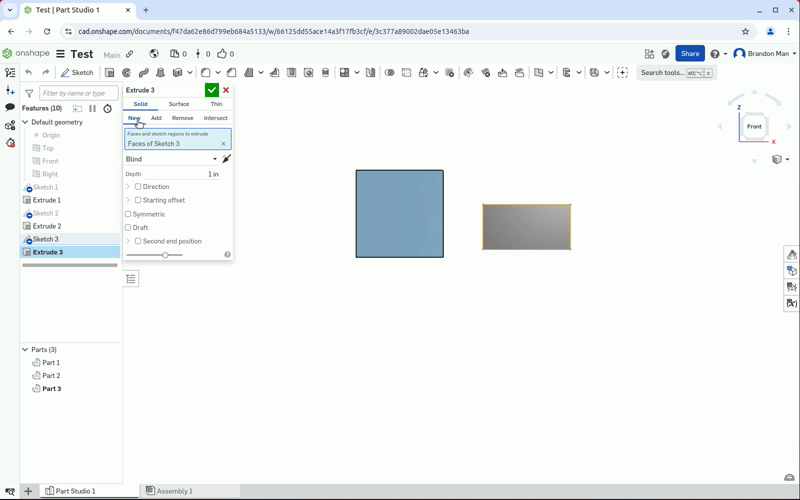
click(137, 120)
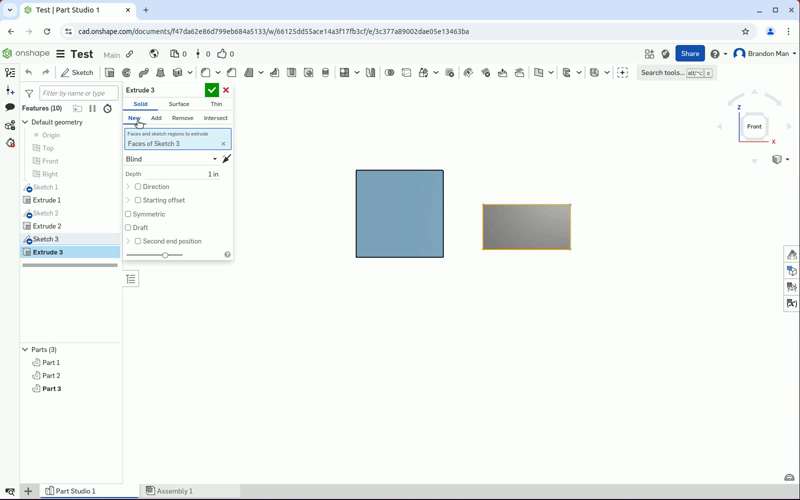
key(tab, 4)
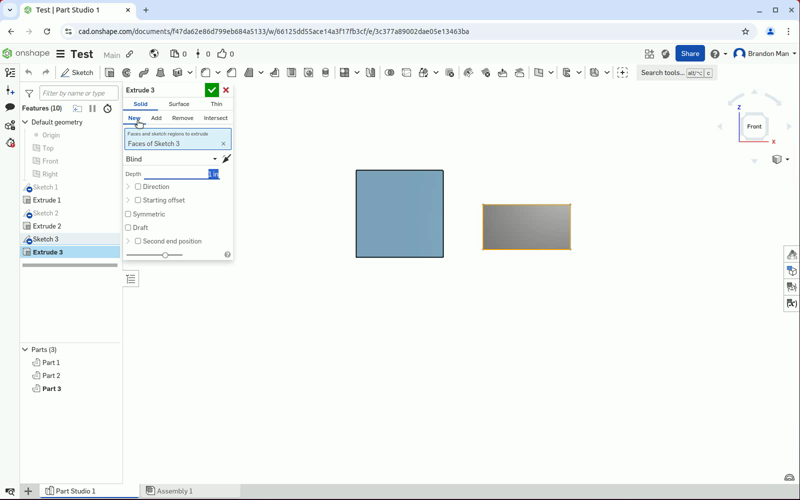
text(17.813)
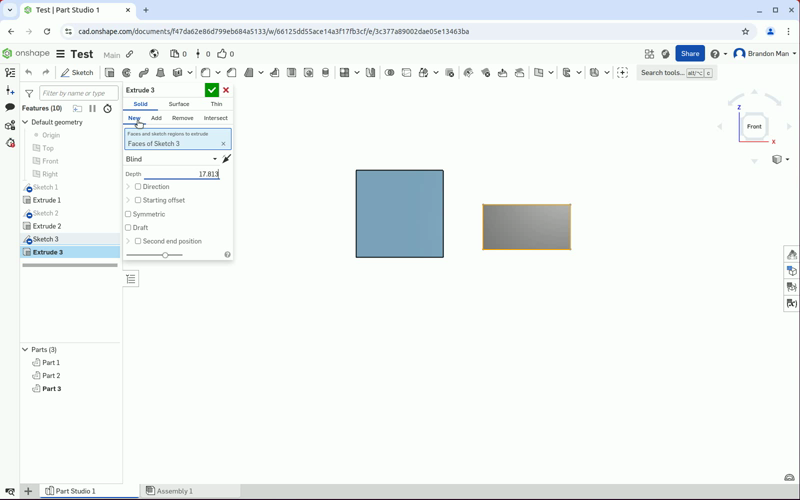
key(enter)
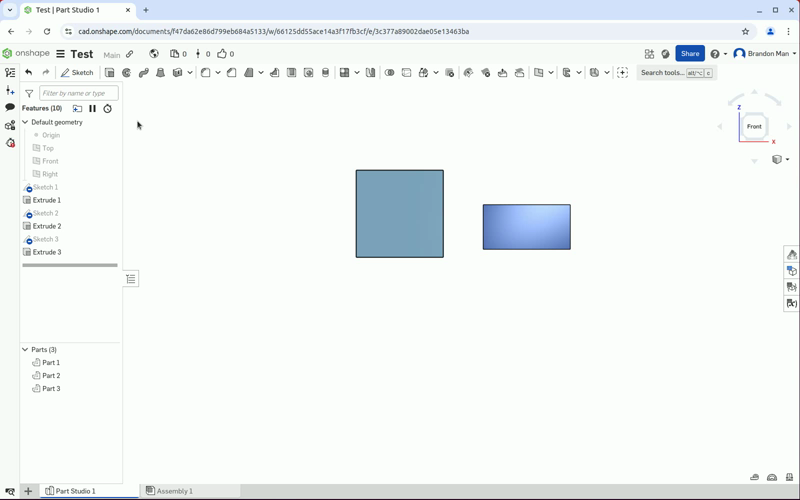
key(shift+h)
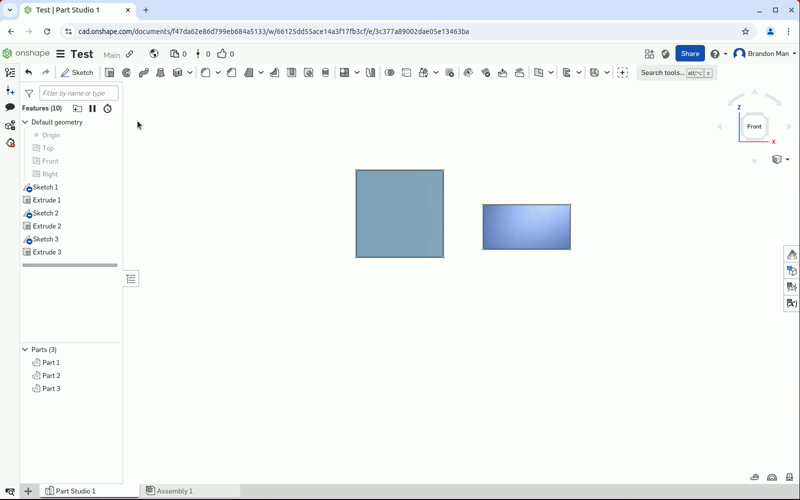
key(shift+h)
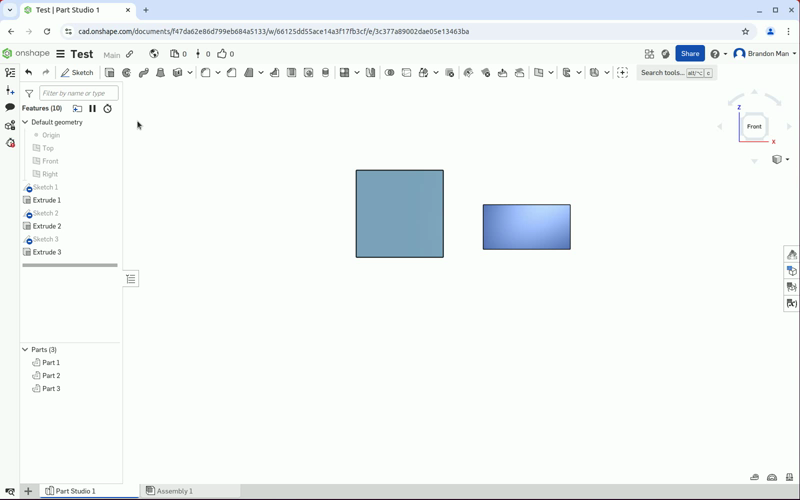
mouse_move(73, 189)
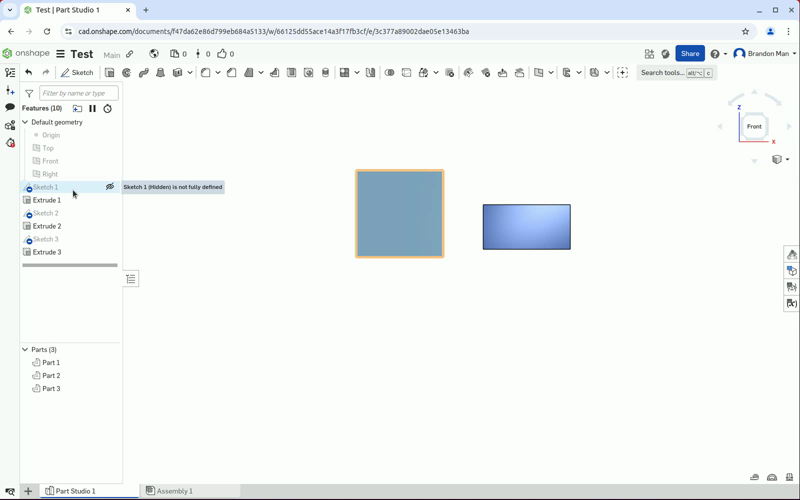
click(73, 189)
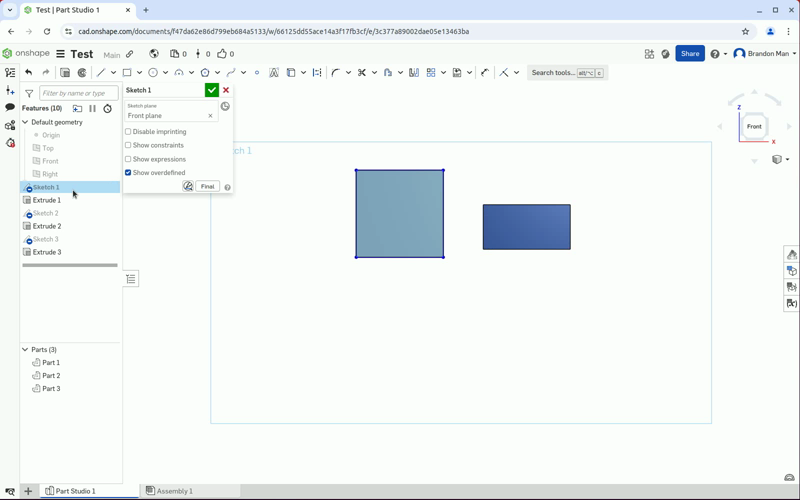
mouse_move(229, 92)
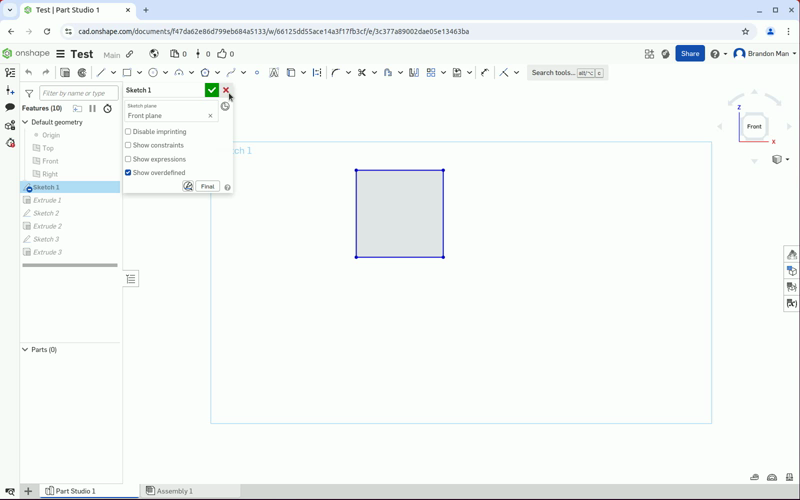
click(229, 92)
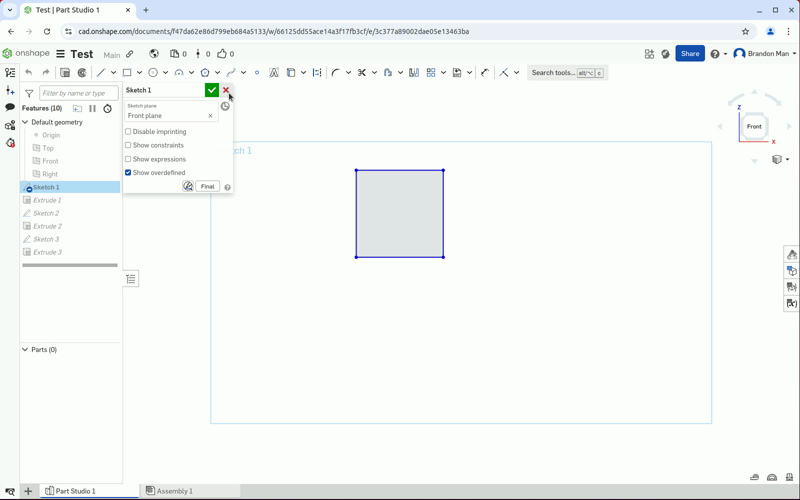
key(shift+s)
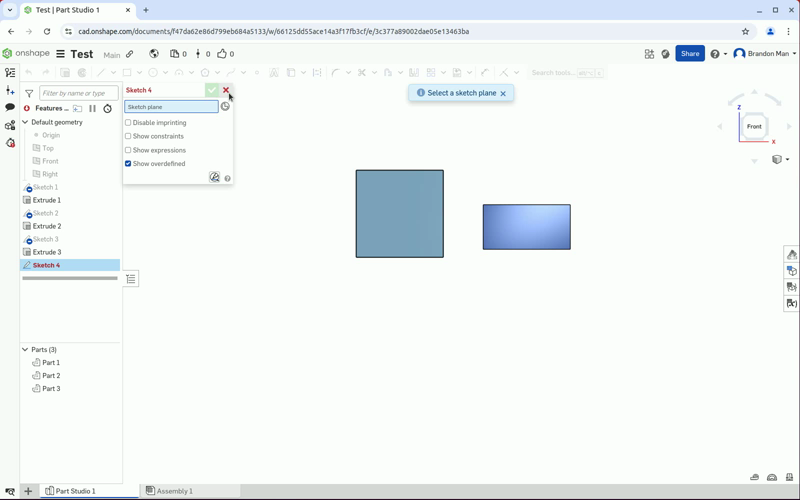
mouse_move(73, 163)
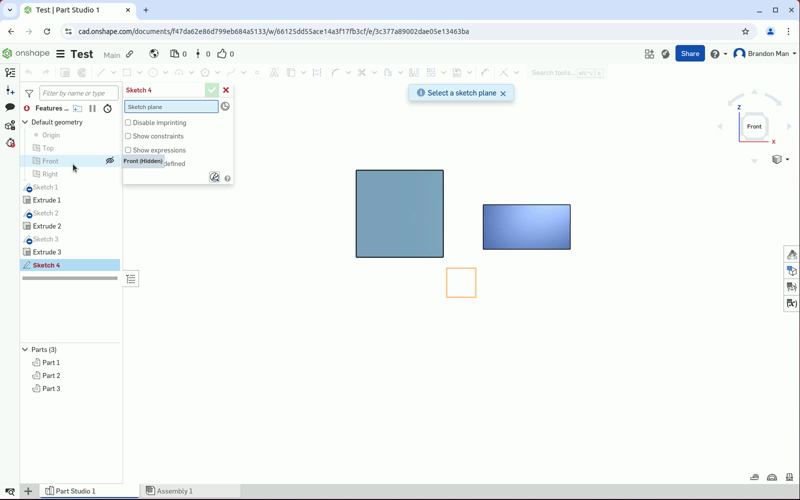
click(73, 163)
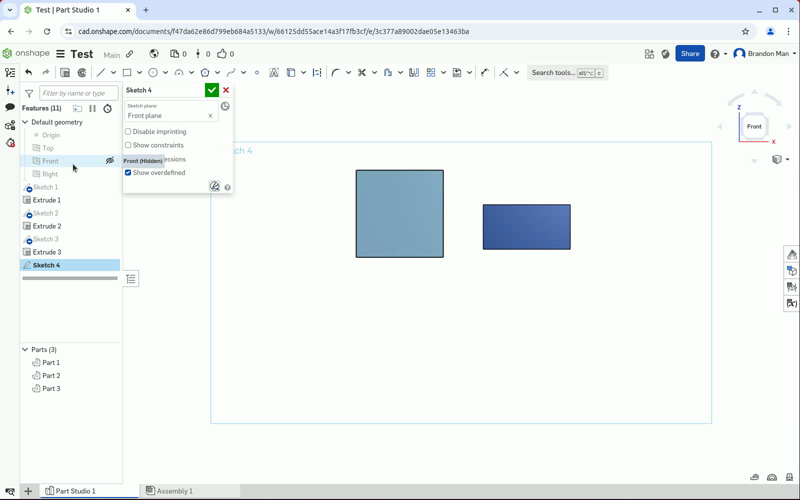
mouse_move(73, 352)
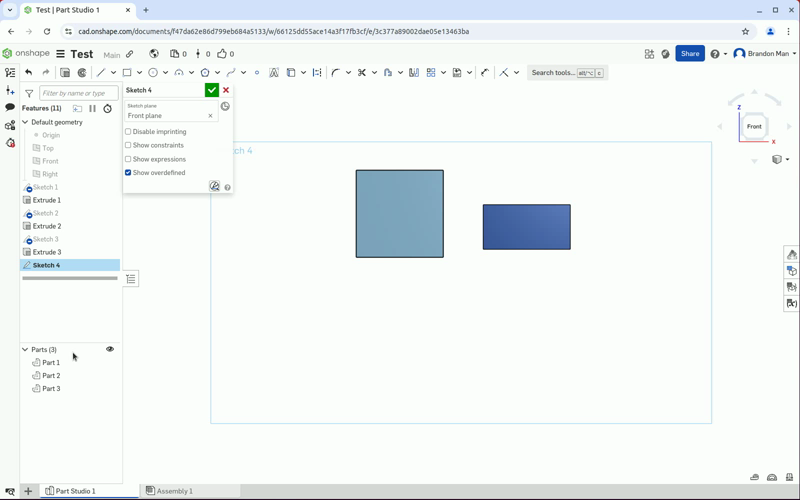
key(y)
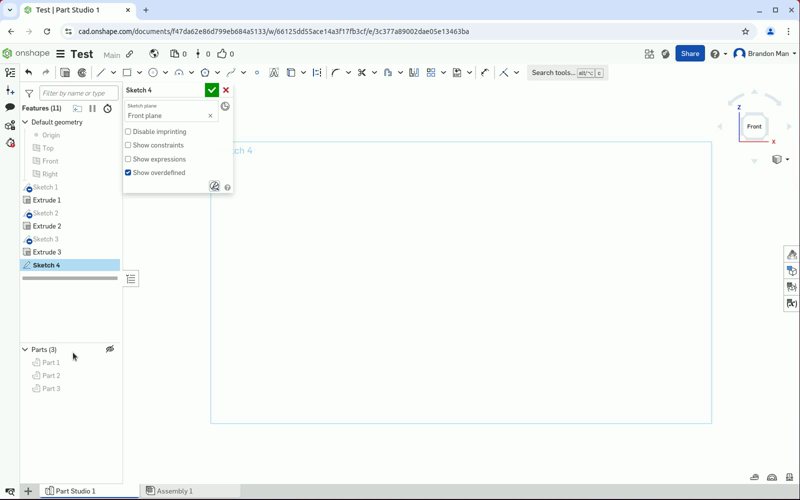
key(c)
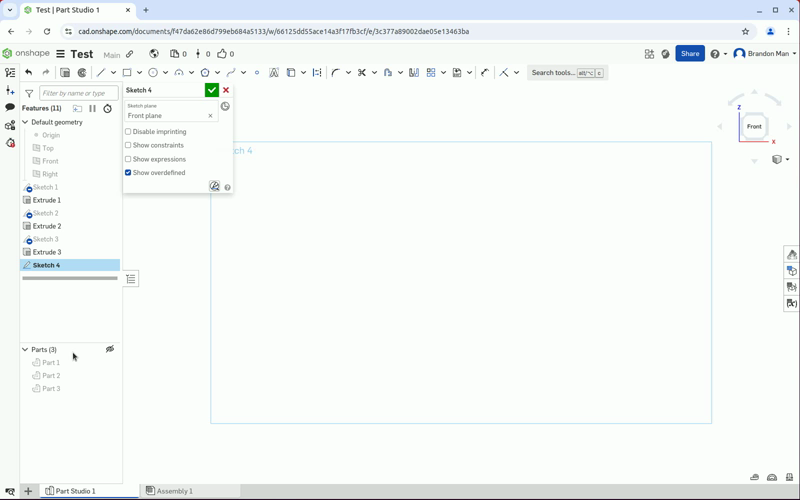
key_down(shift)
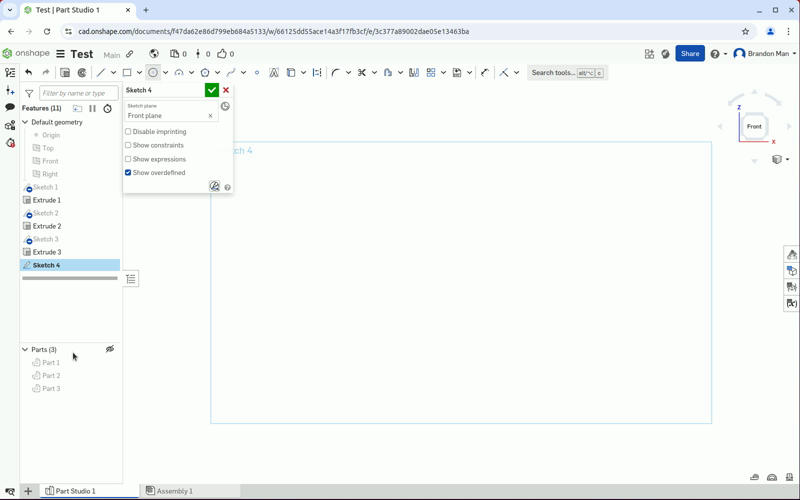
mouse_move(395, 341)
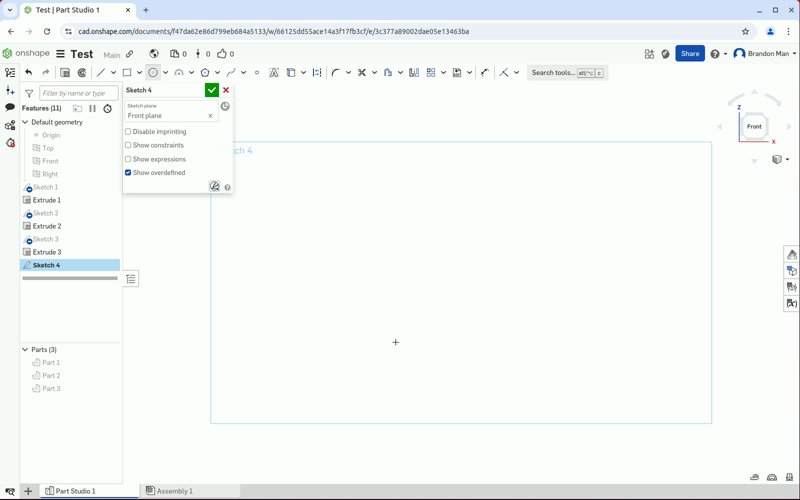
click(395, 341)
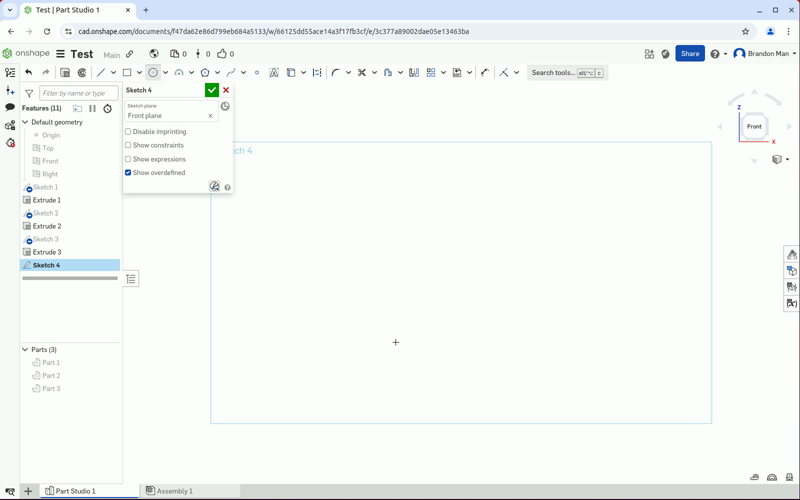
key_up(shift)
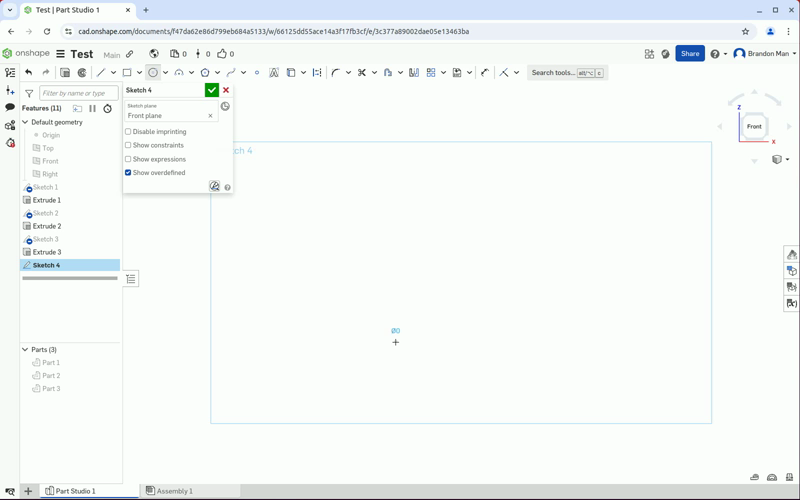
mouse_move(438, 341)
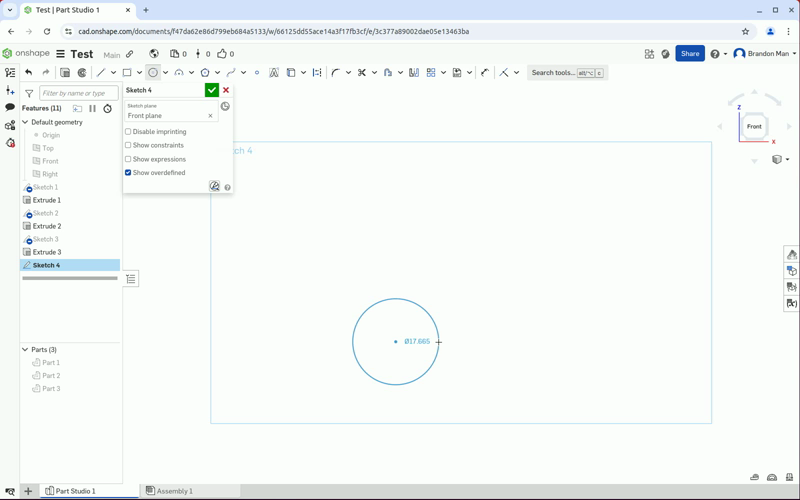
click(438, 341)
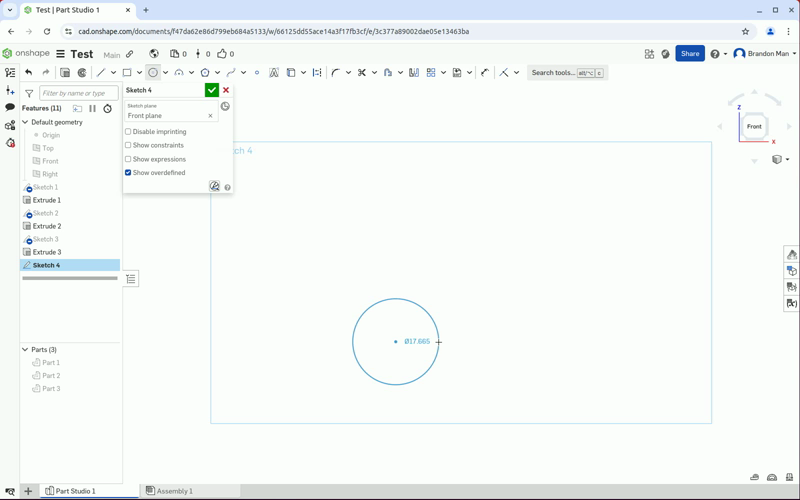
key(esc)
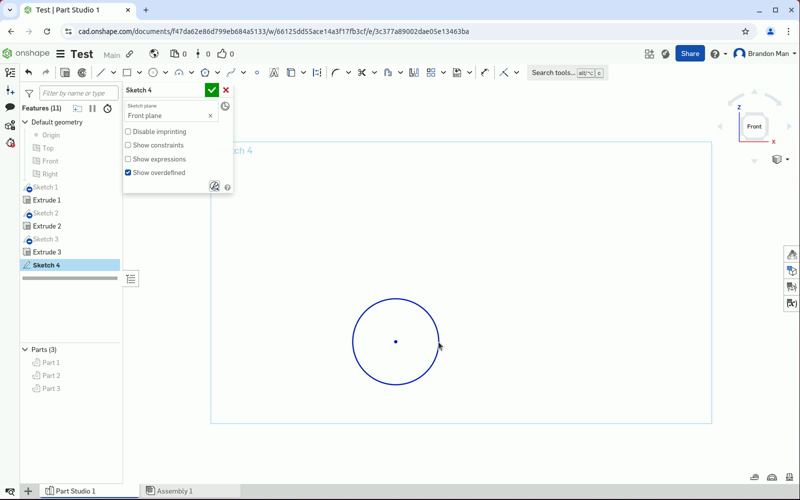
mouse_move(392, 359)
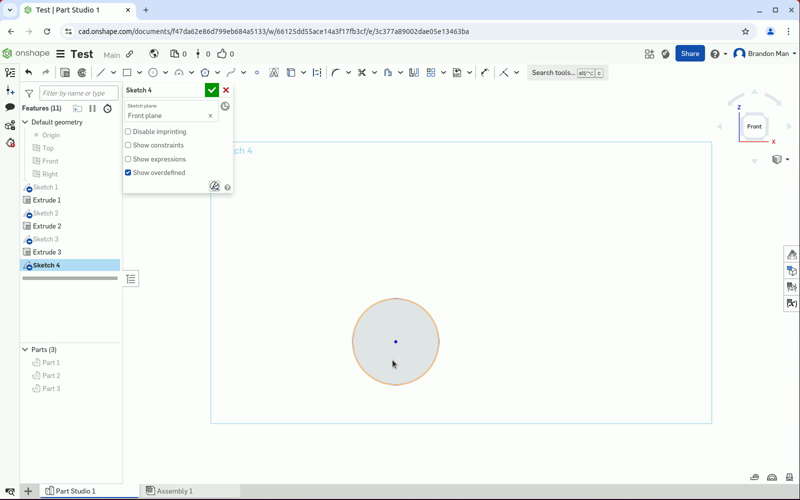
click(392, 359)
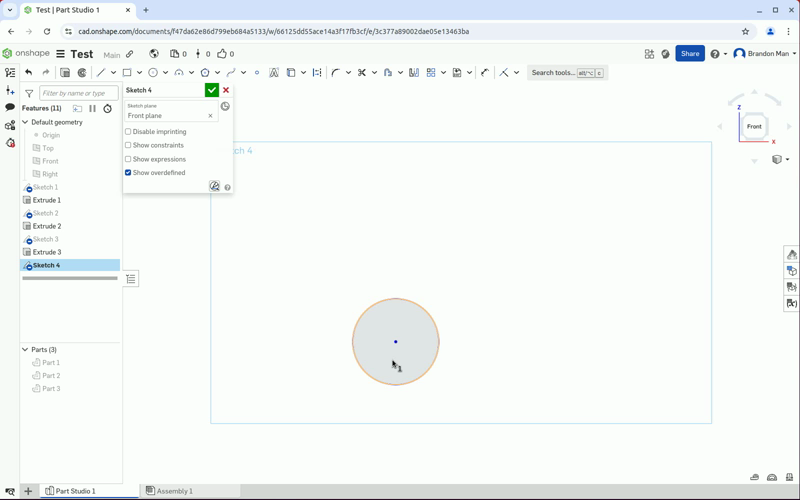
mouse_move(73, 352)
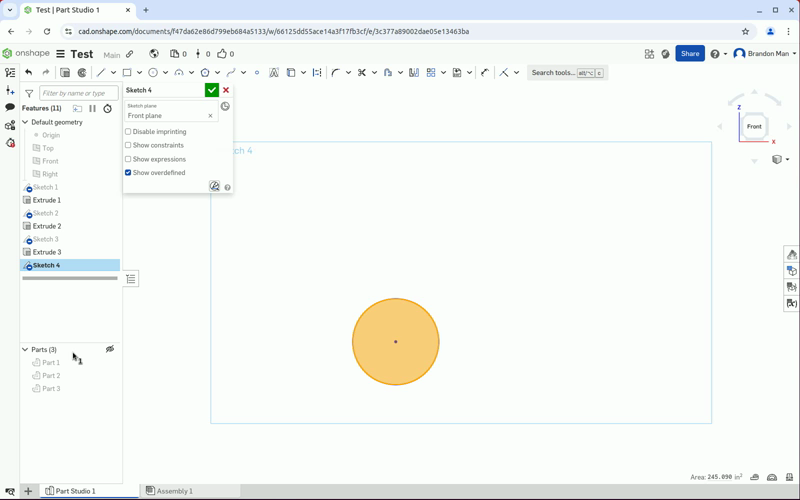
key(shift+y)
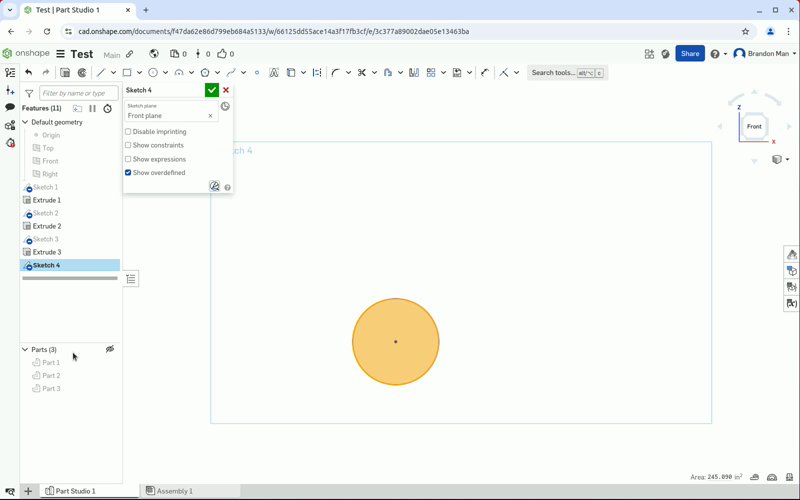
key(shift+e)
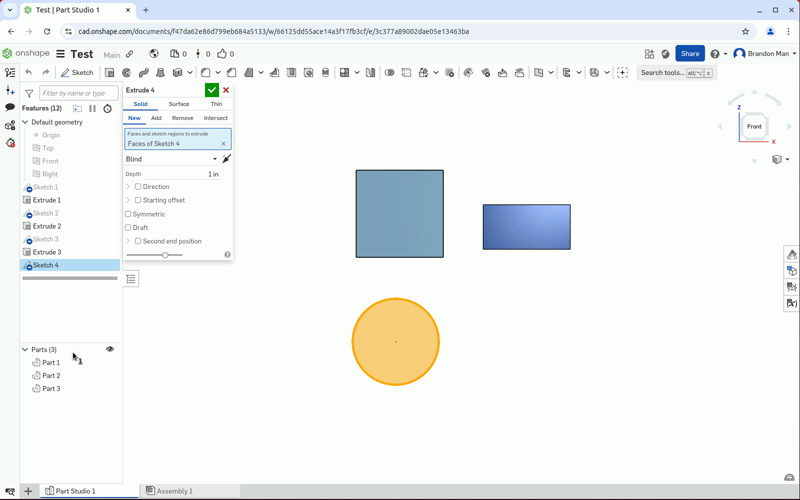
mouse_move(143, 106)
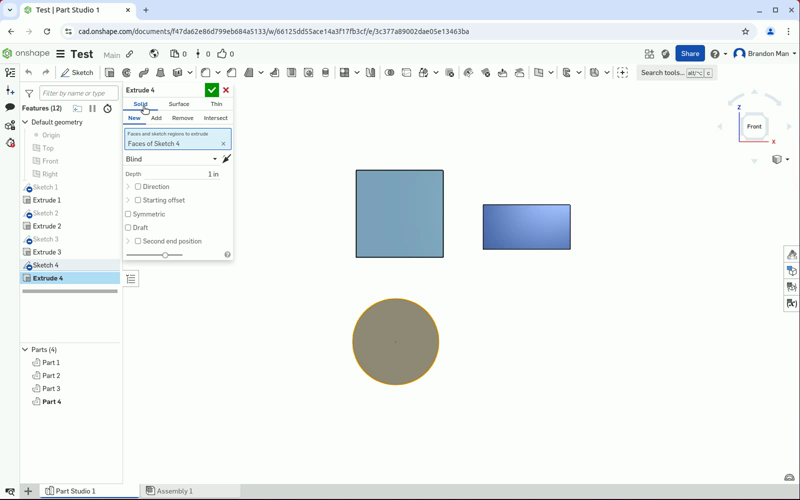
click(143, 106)
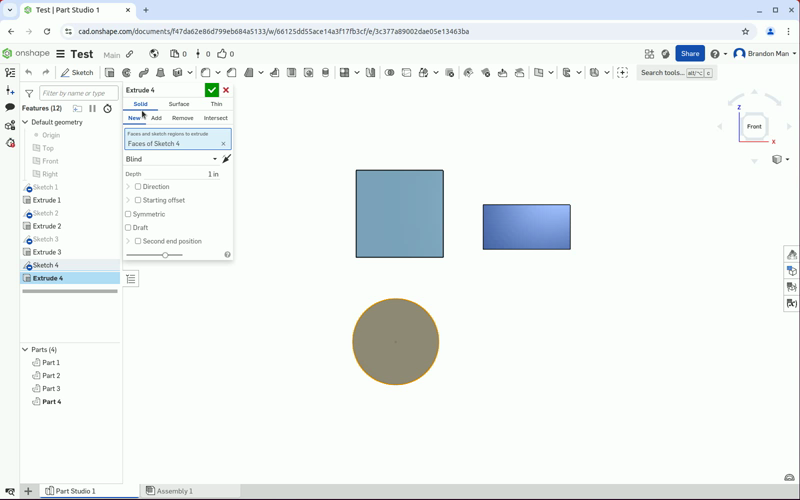
mouse_move(137, 120)
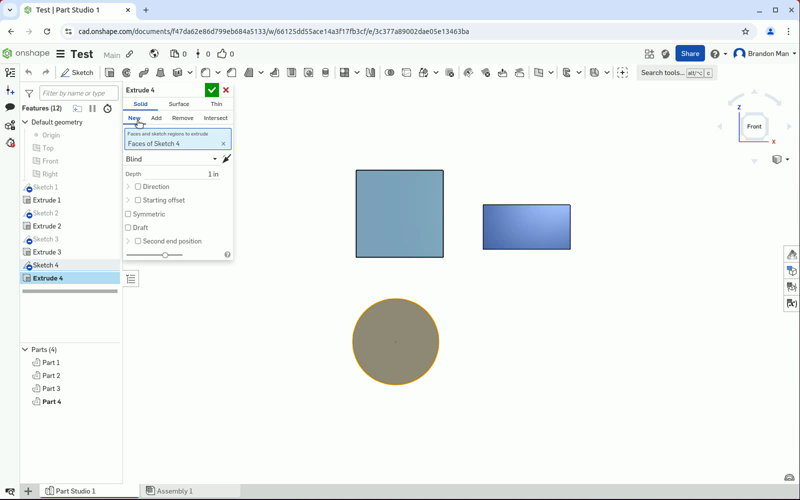
click(137, 120)
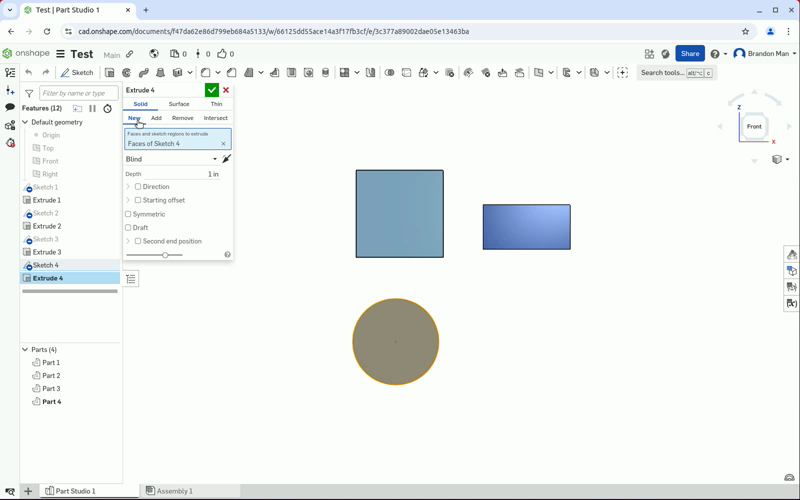
key(tab, 4)
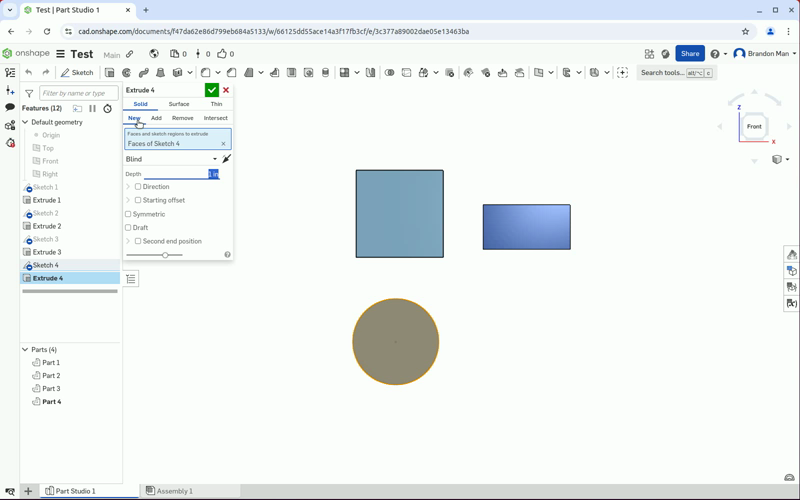
text(17.813)
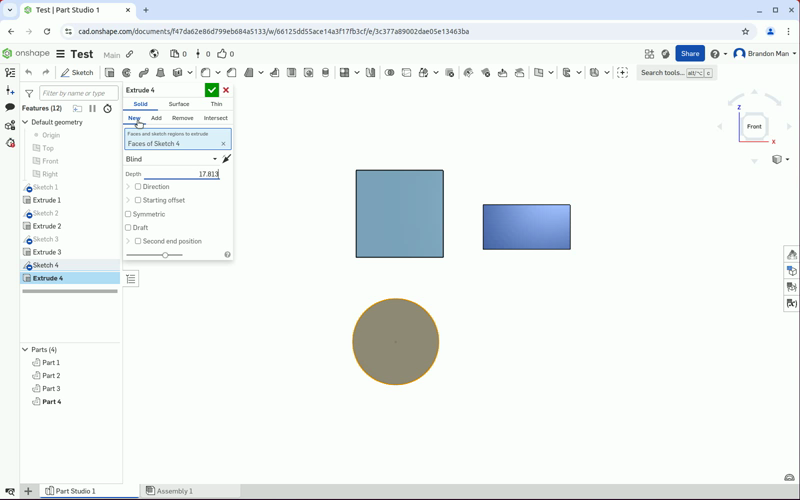
key(enter)
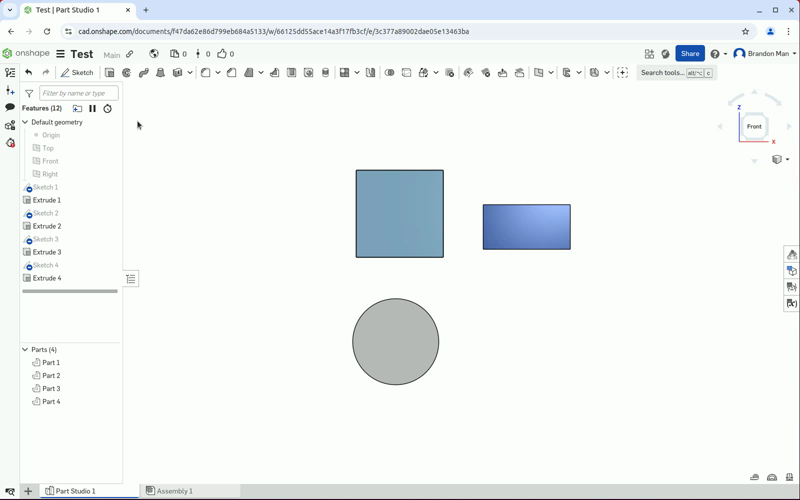
key(shift+h)
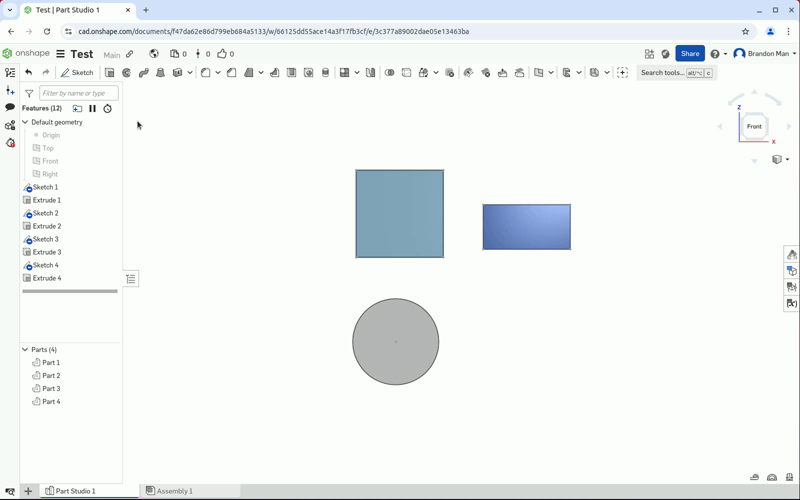
key(shift+h)
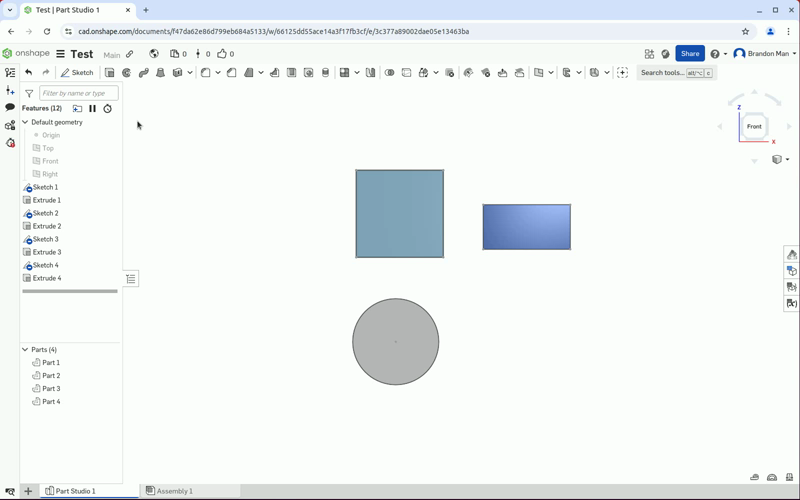
key(shift+7)
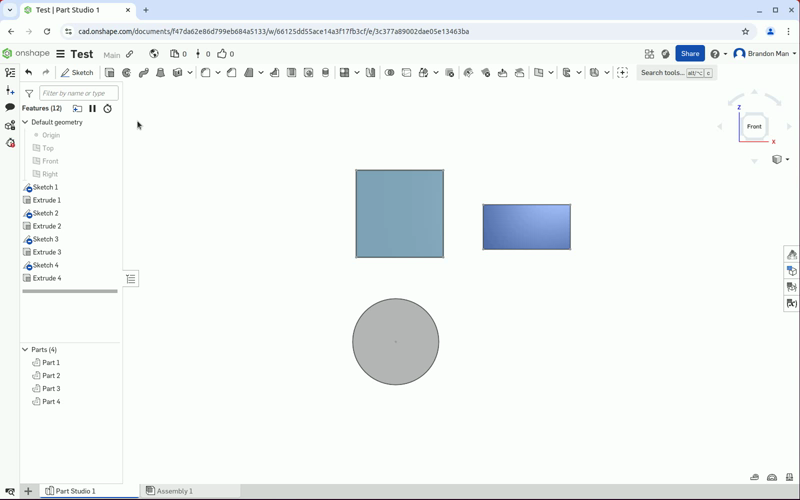
key(left, 2)
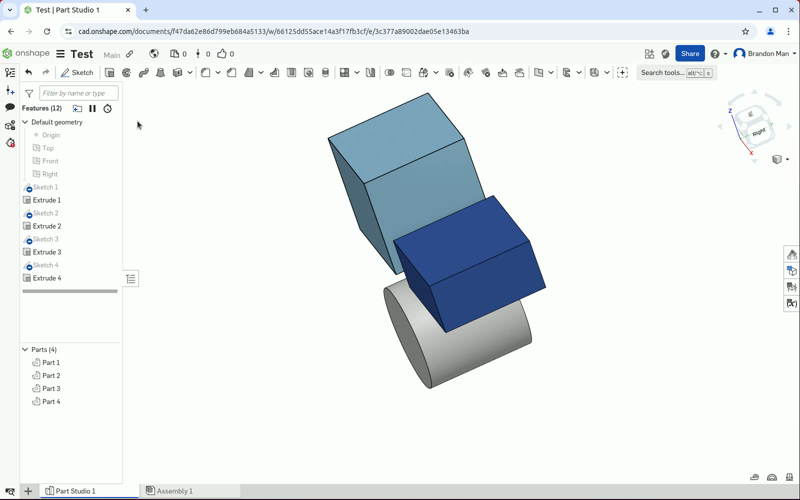
key(down, 2)
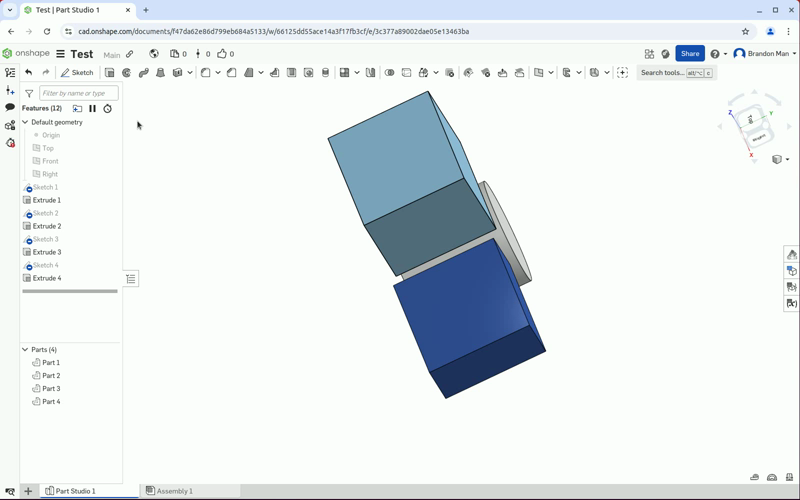
key(up, 2)
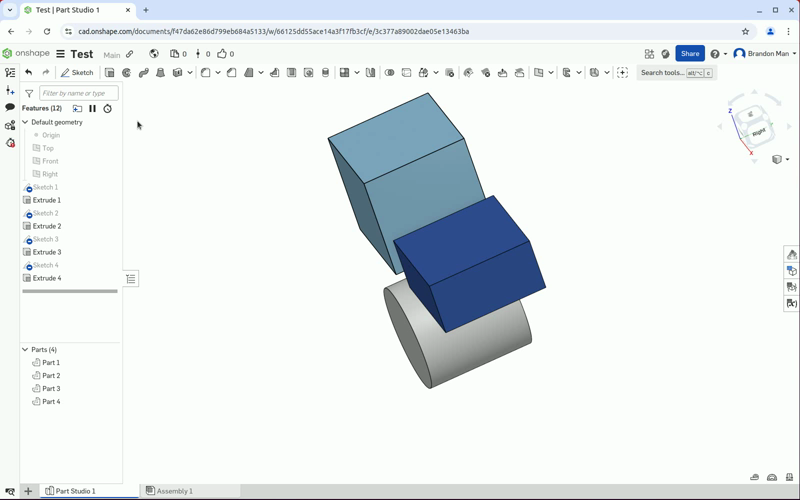
key(right, 2)
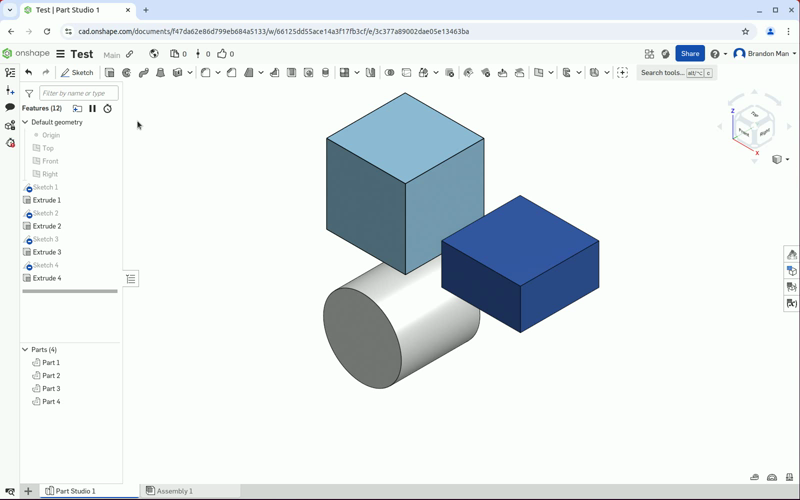
mouse_move(73, 189)
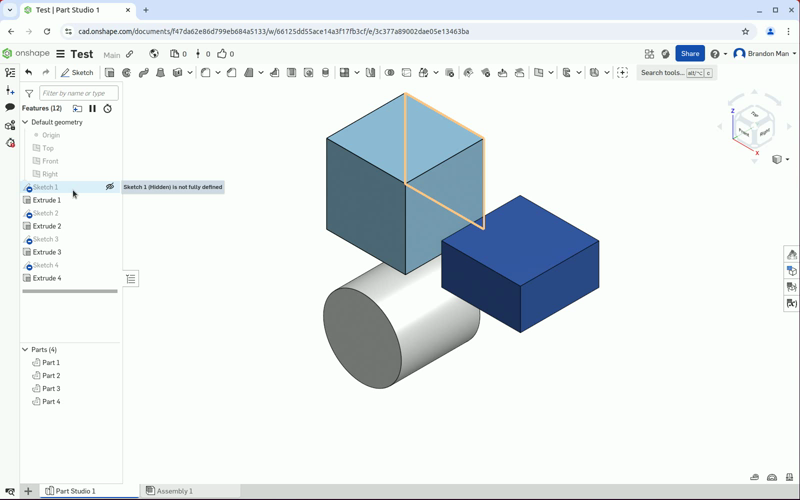
click(73, 189)